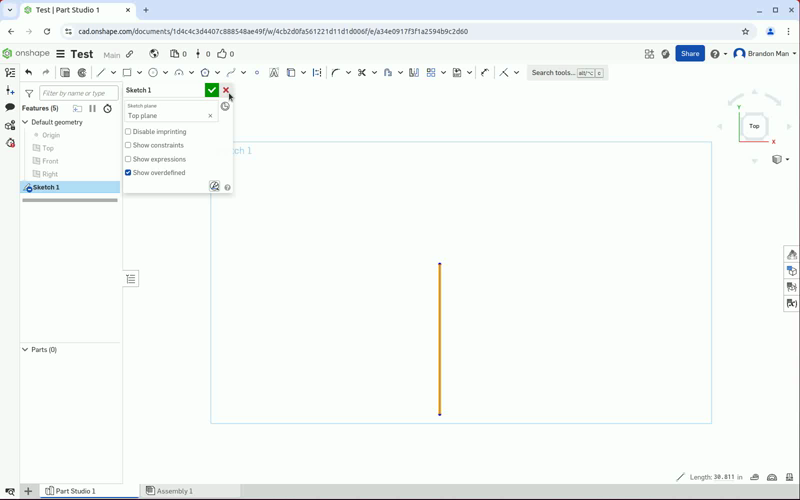
key(shift+h)
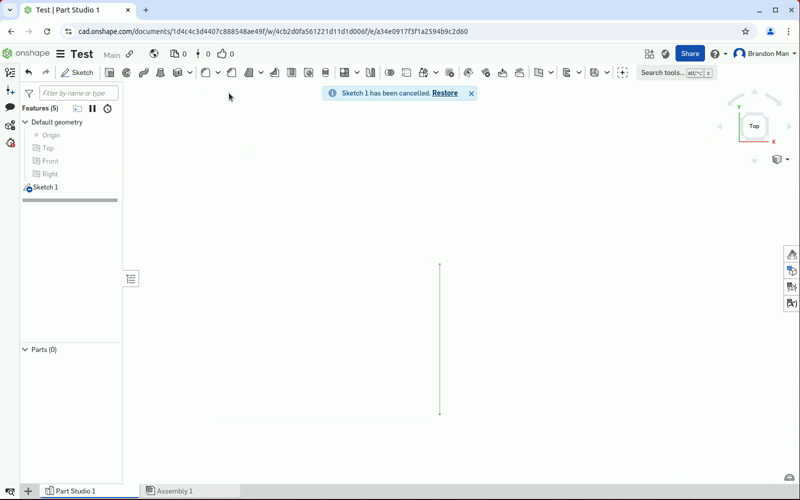
key(shift+s)
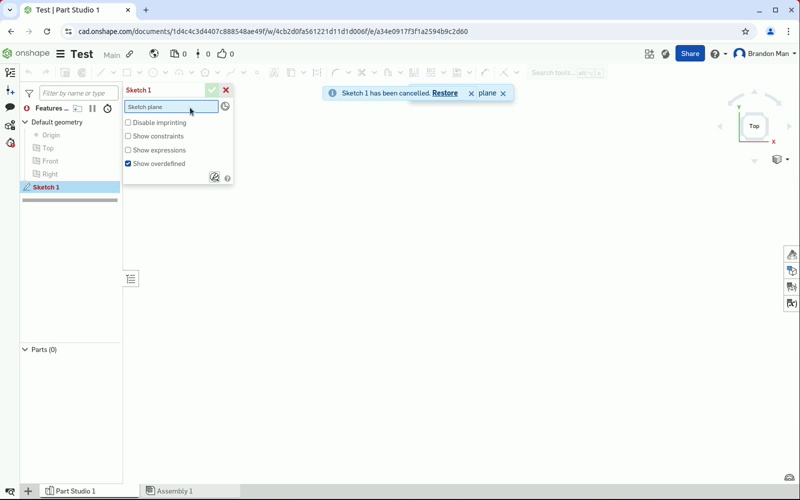
mouse_move(73, 150)
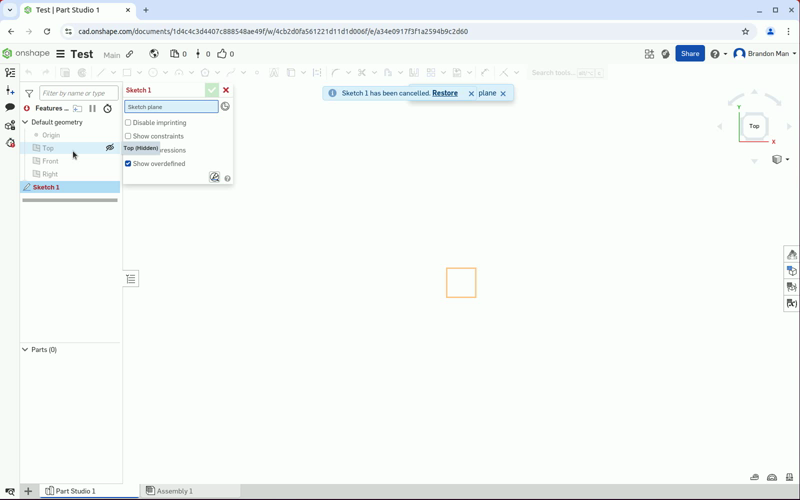
click(73, 150)
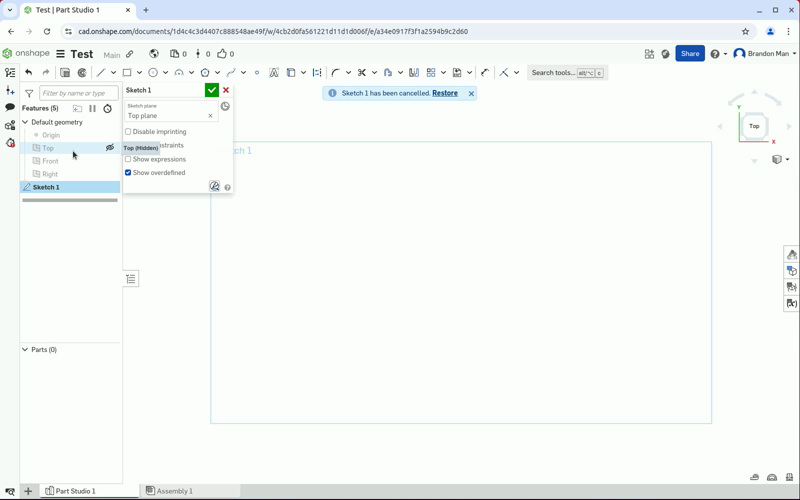
mouse_move(73, 352)
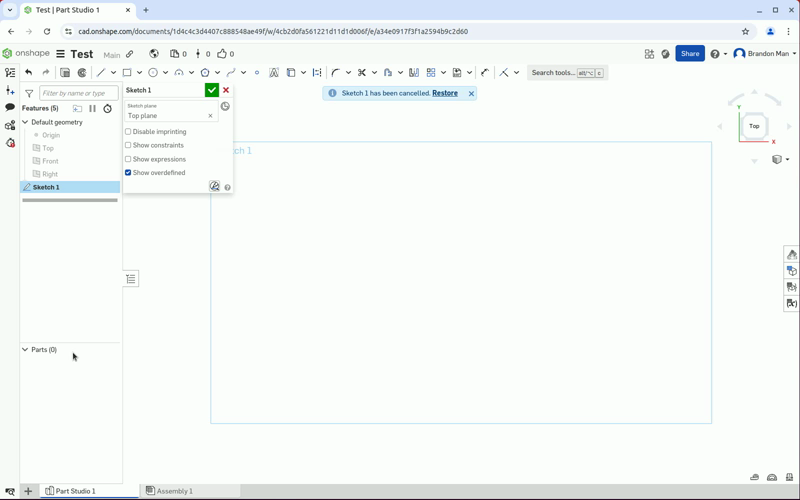
key(y)
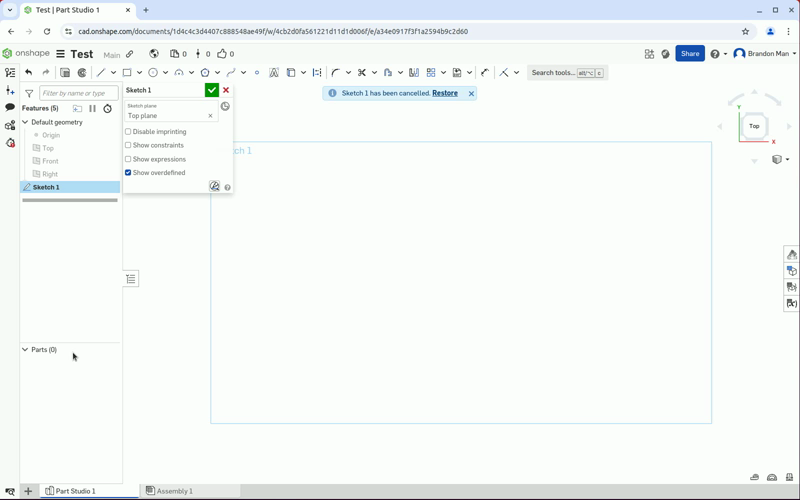
key(l)
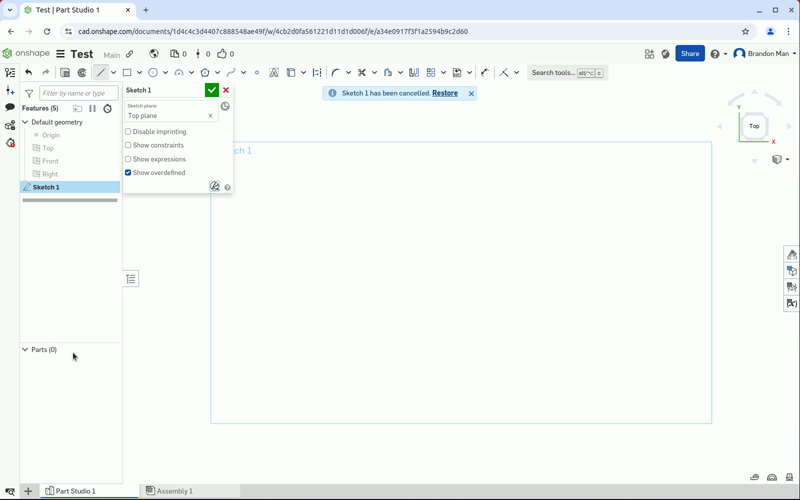
key_down(shift)
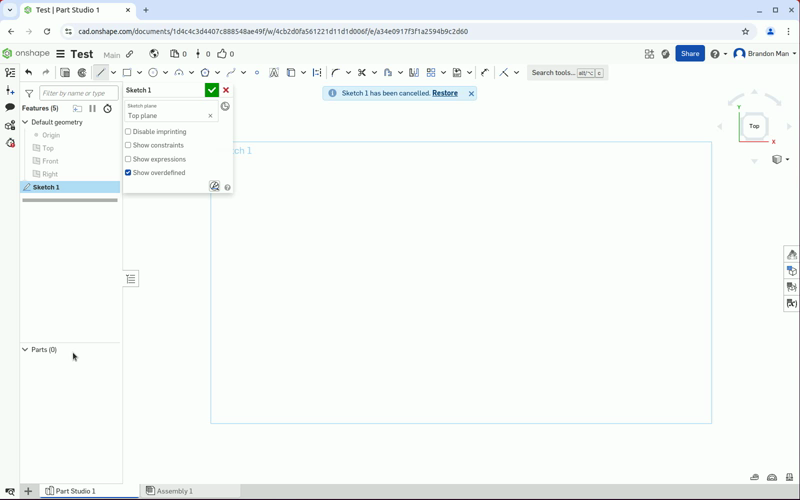
mouse_move(348, 391)
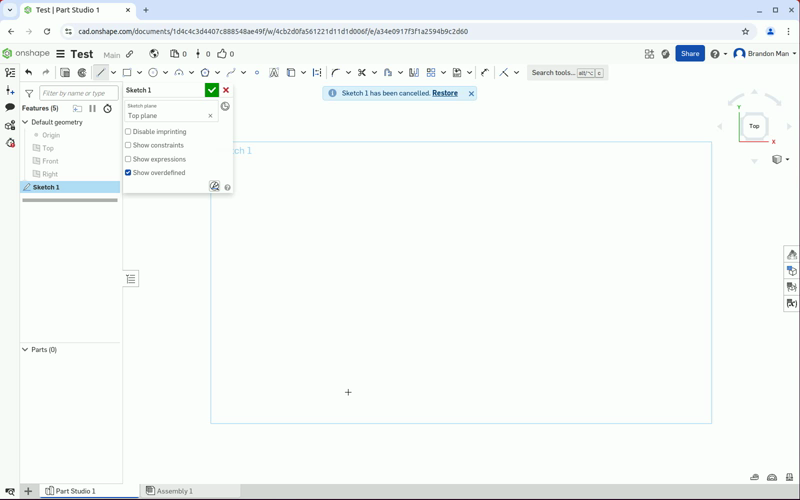
click(348, 391)
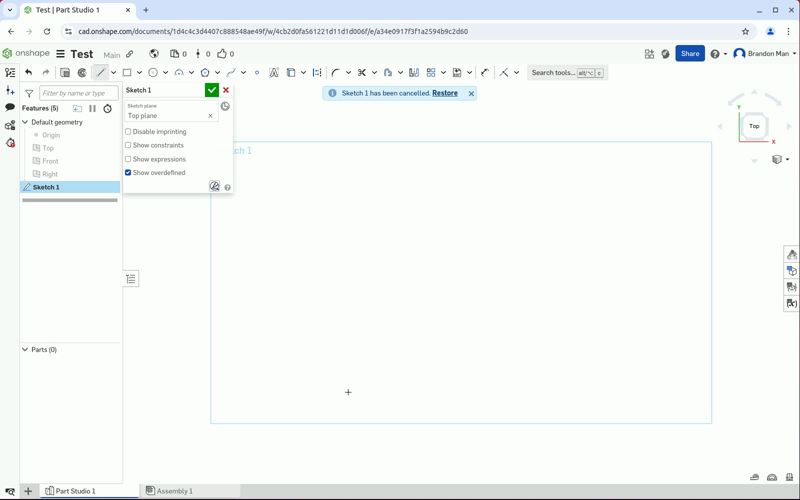
key_up(shift)
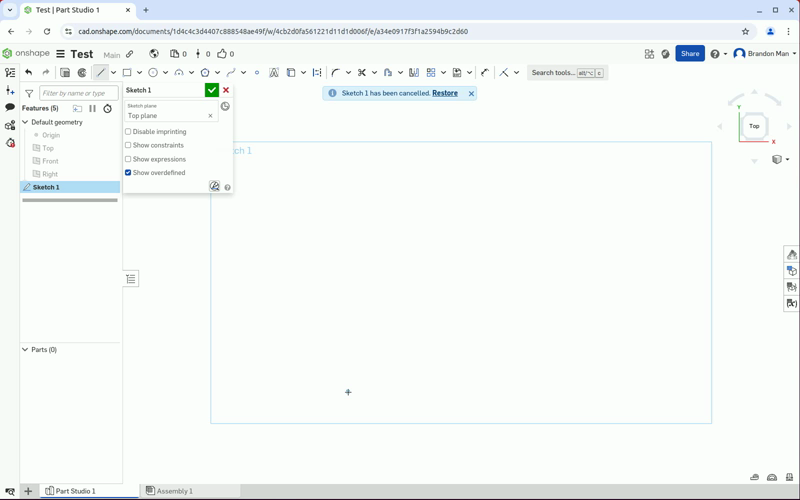
key_down(shift)
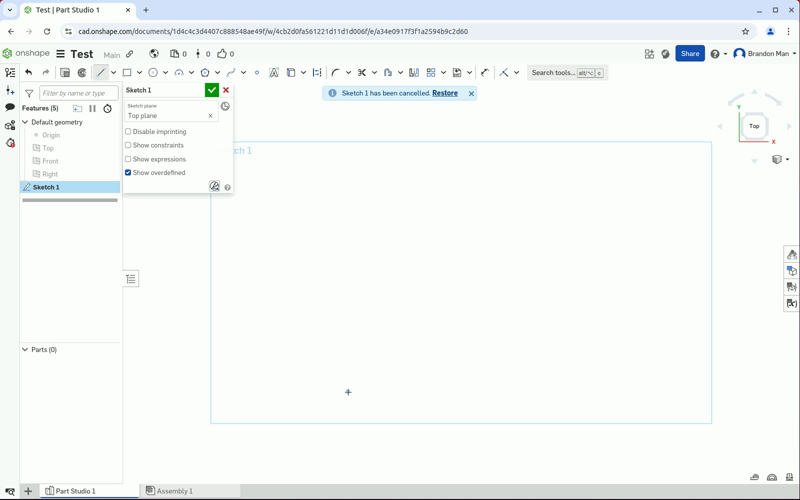
mouse_move(572, 391)
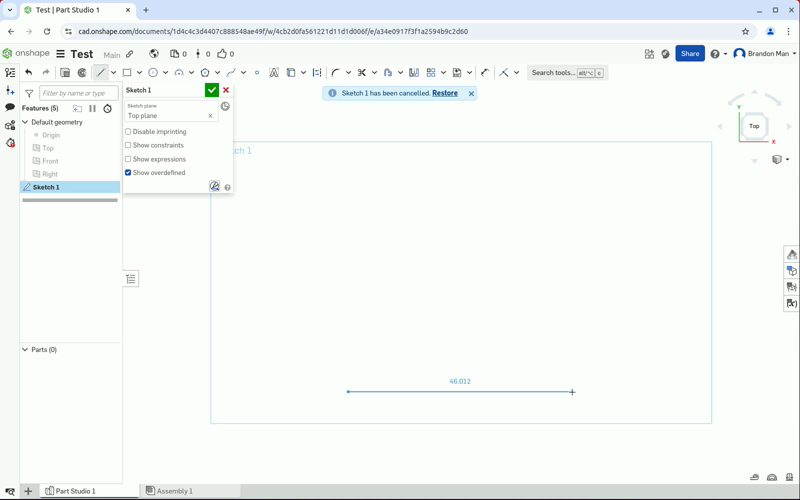
click(572, 391)
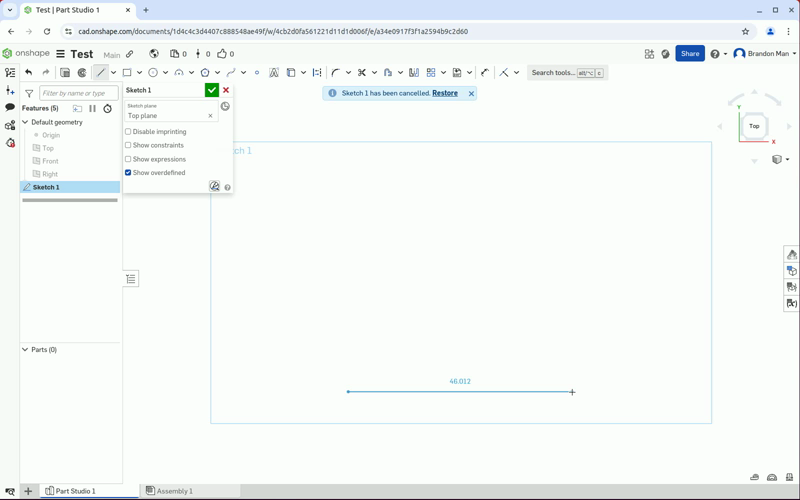
key_up(shift)
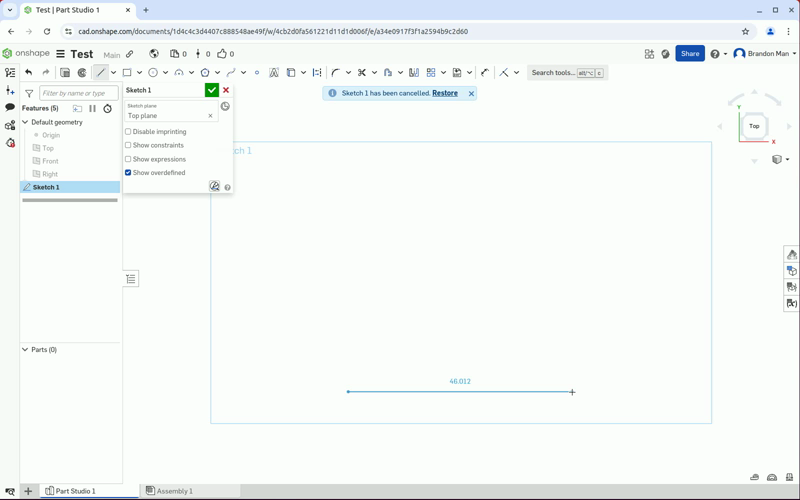
key_down(shift)
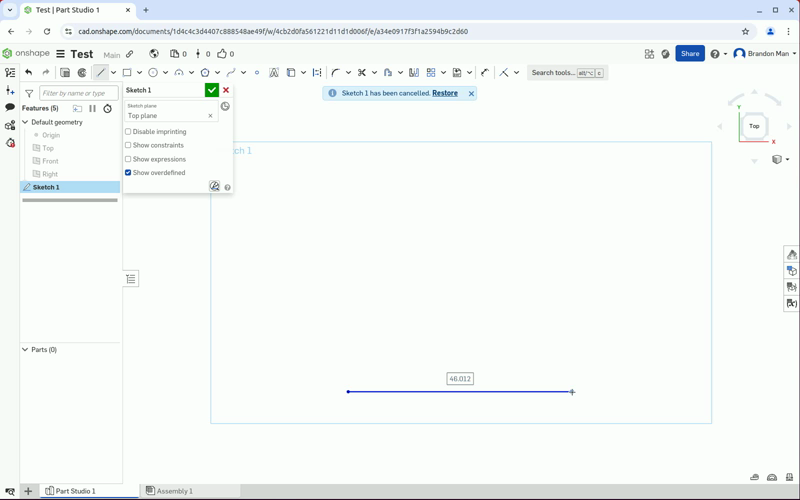
mouse_move(572, 180)
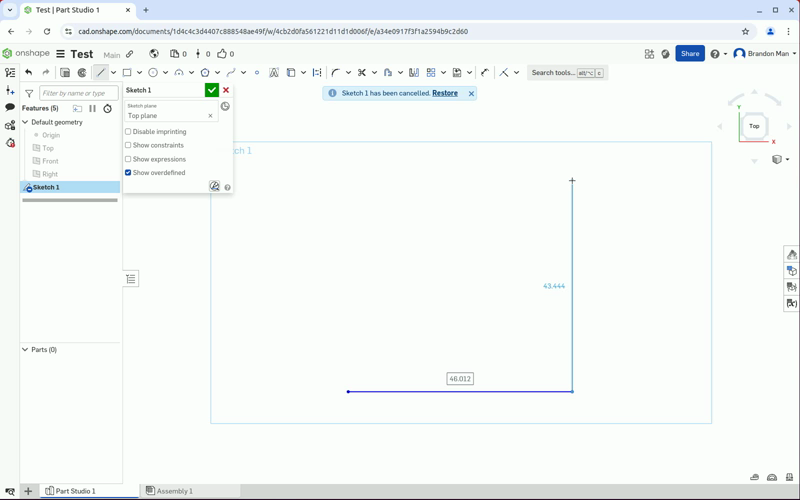
click(572, 180)
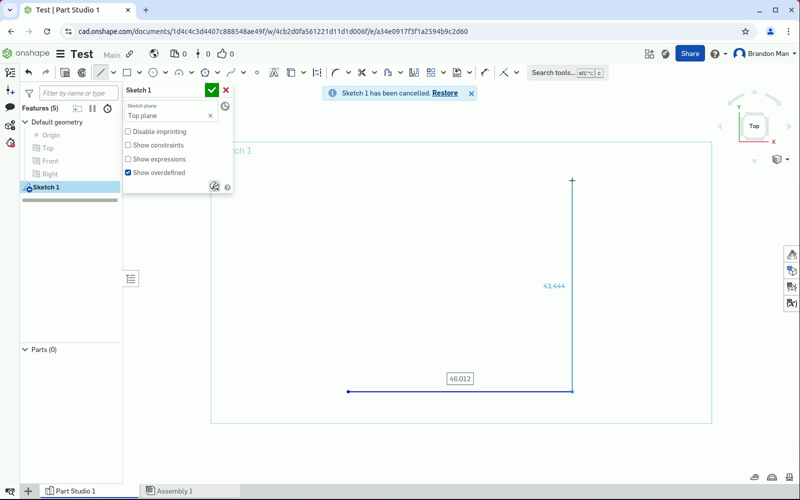
key_up(shift)
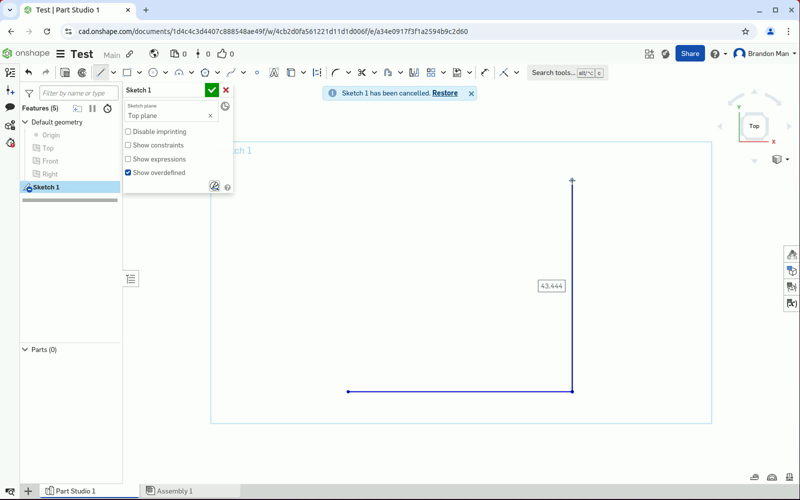
key_down(shift)
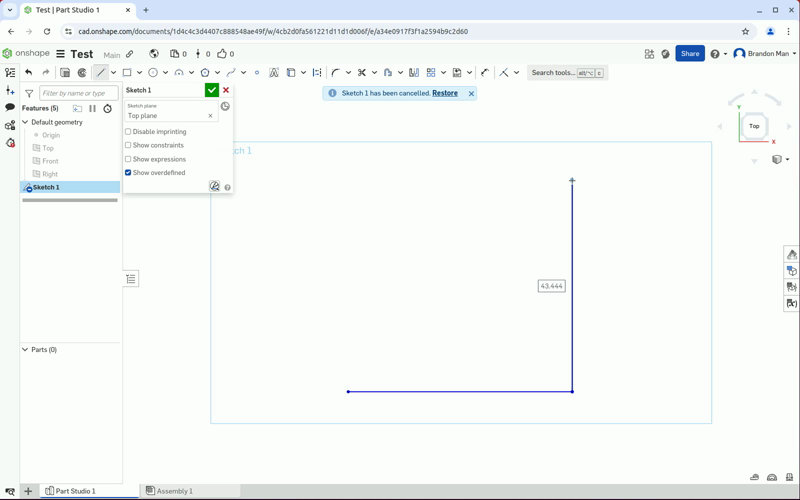
mouse_move(348, 180)
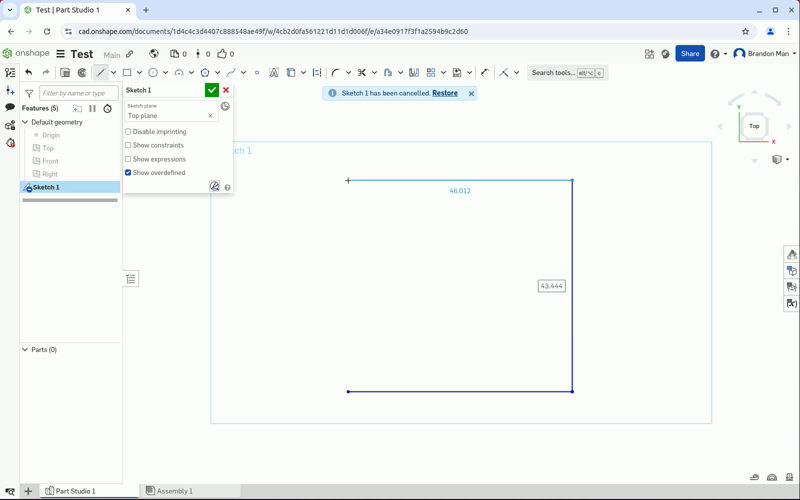
click(348, 180)
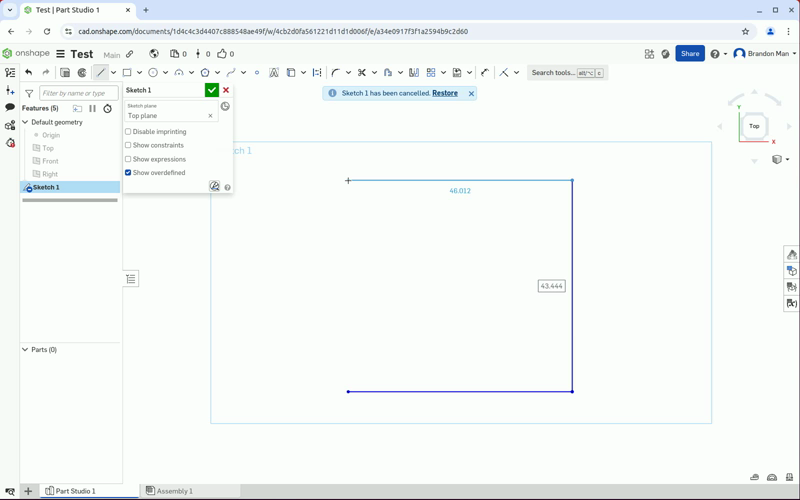
key_up(shift)
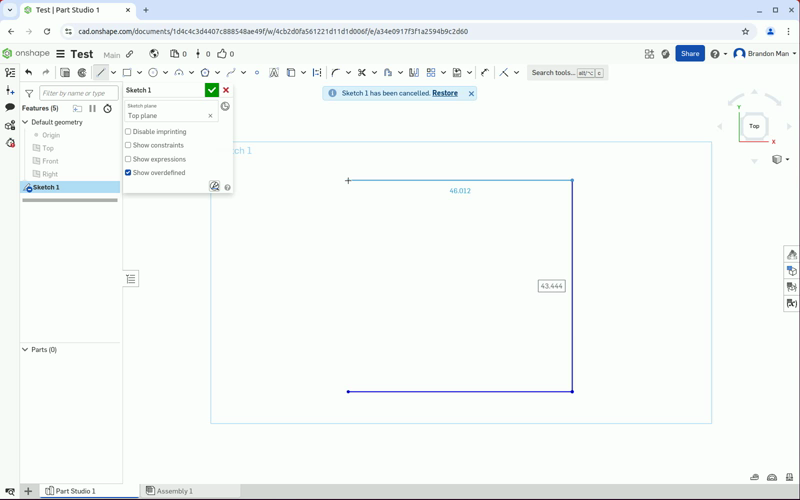
key_down(shift)
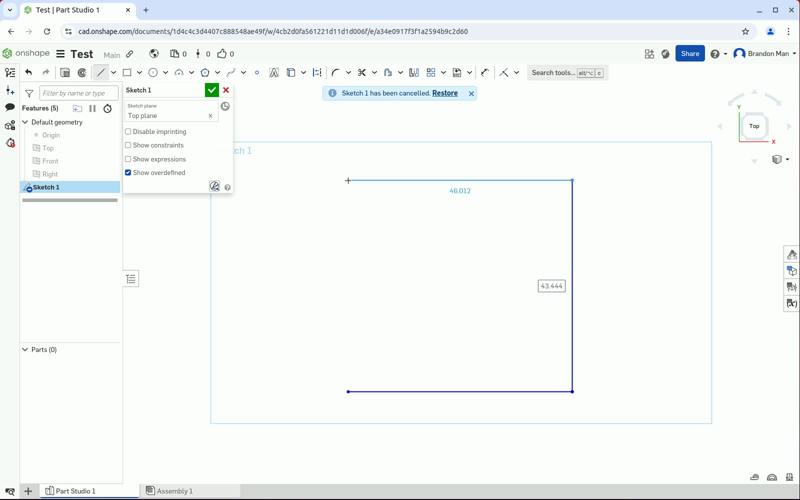
mouse_move(348, 391)
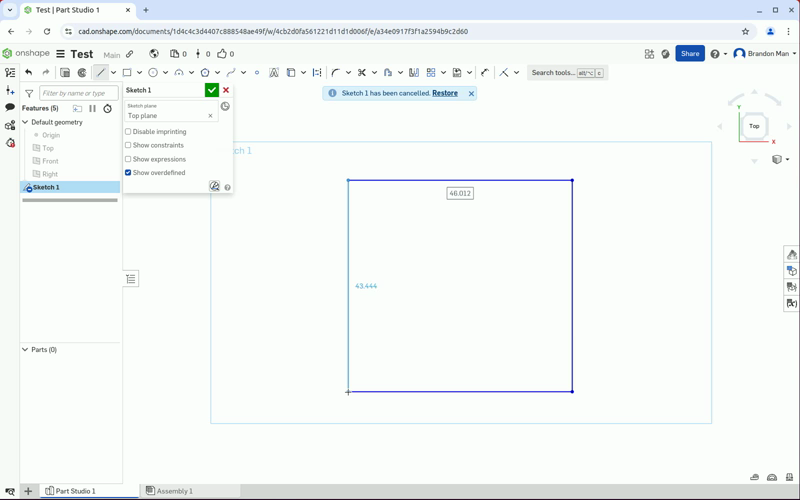
key_up(shift)
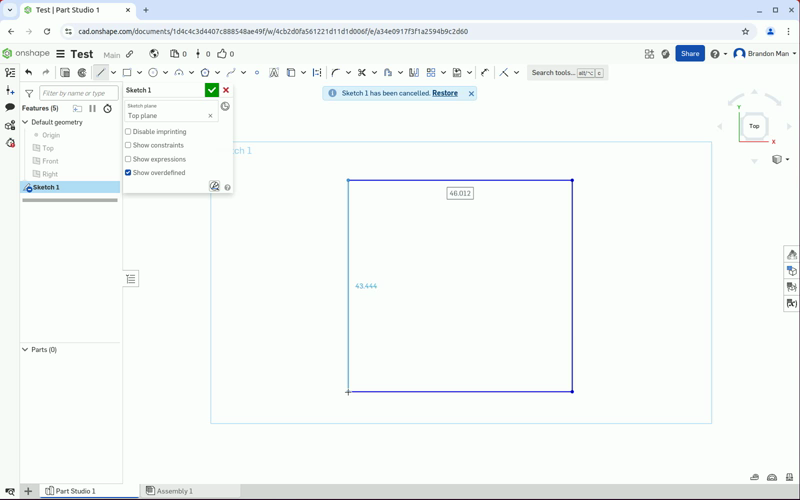
click(348, 391)
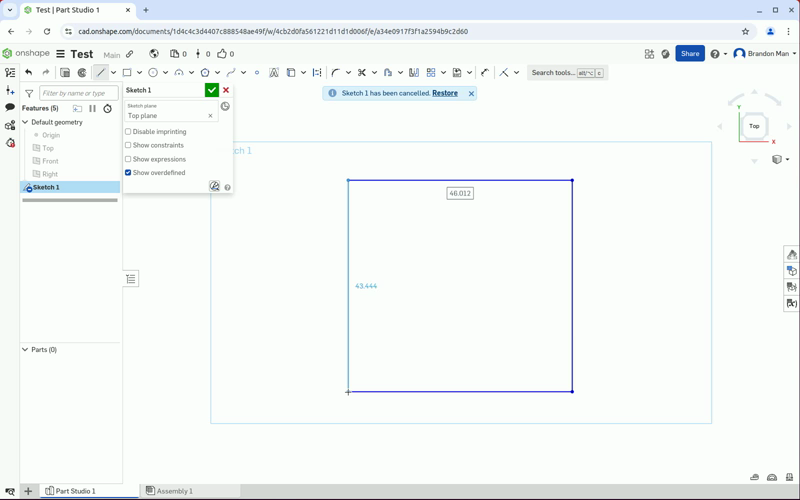
key(esc)
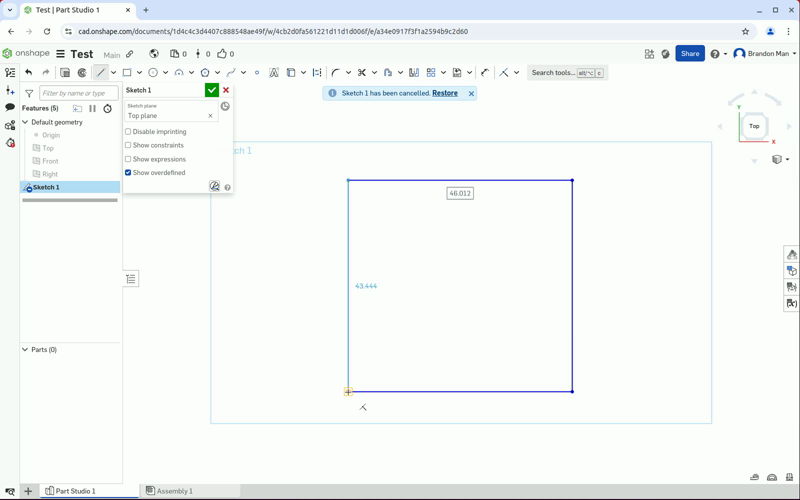
mouse_move(384, 302)
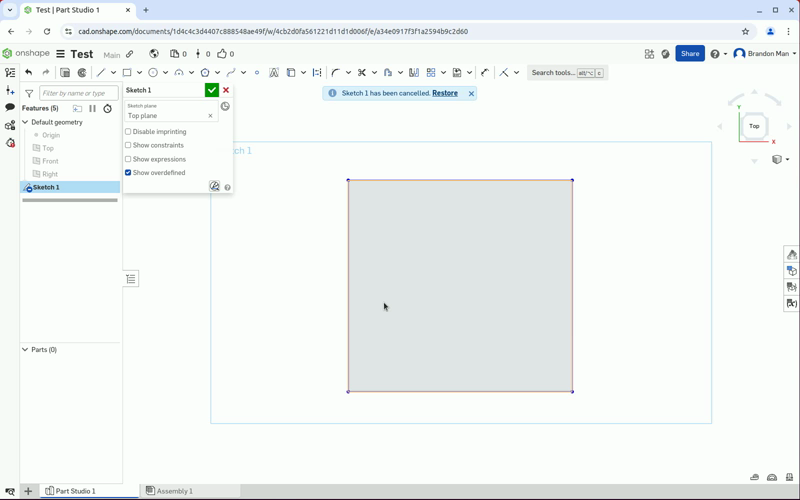
click(384, 302)
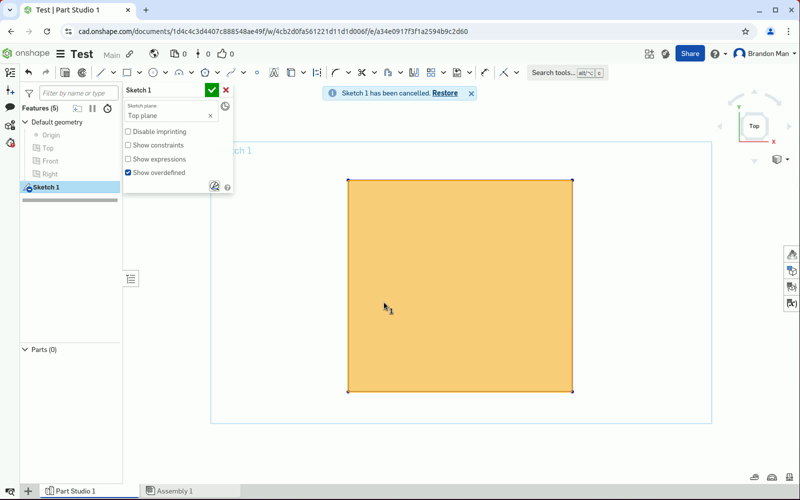
mouse_move(73, 352)
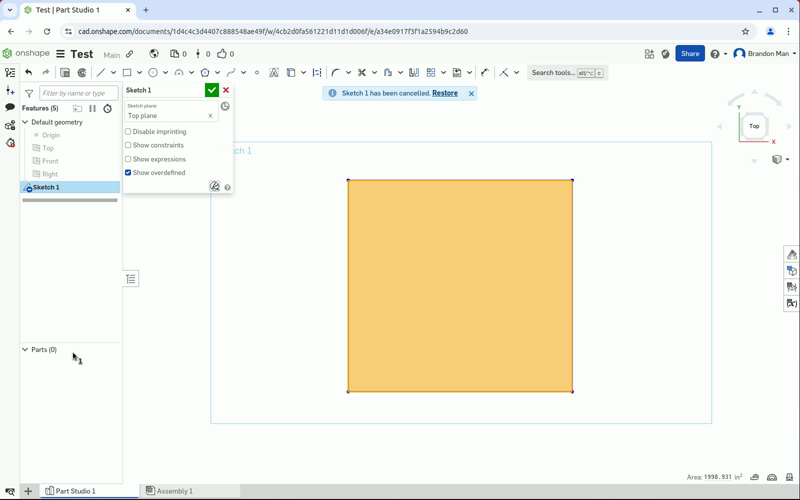
key(shift+y)
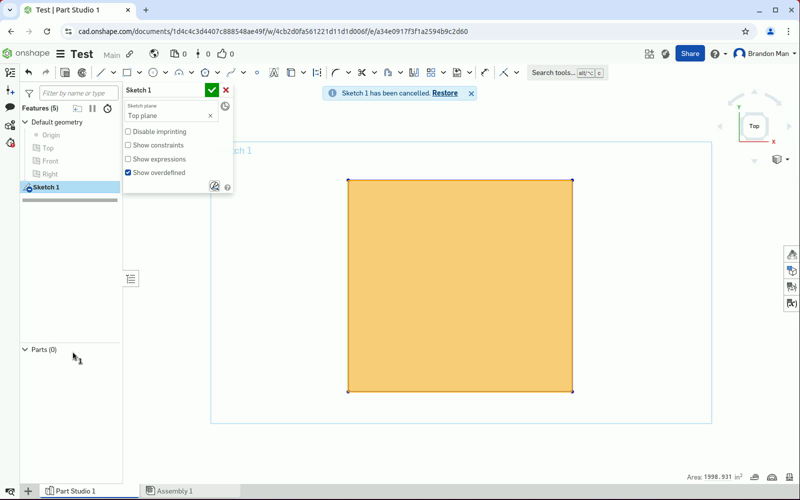
key(shift+e)
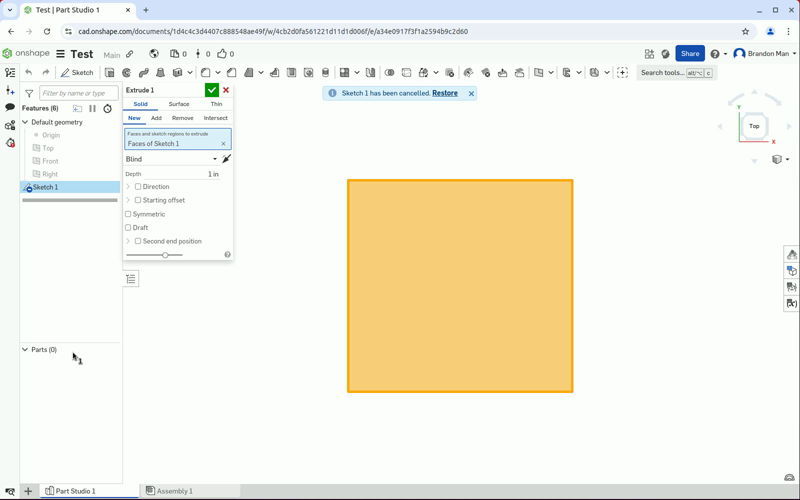
mouse_move(143, 106)
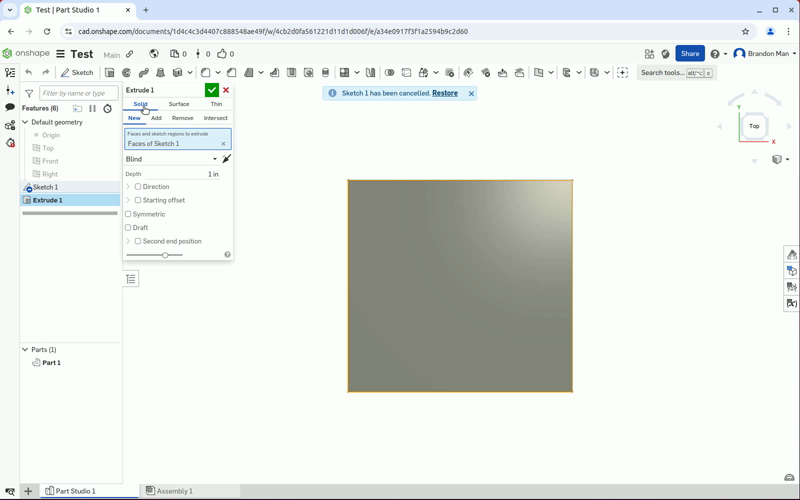
click(143, 106)
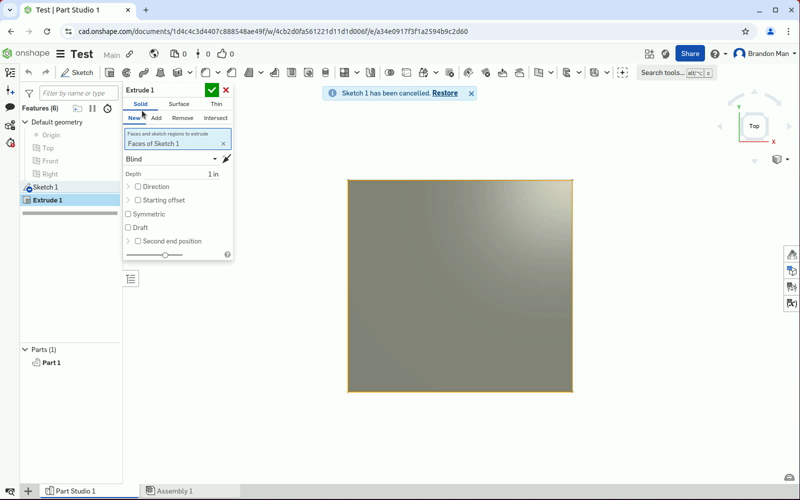
mouse_move(137, 120)
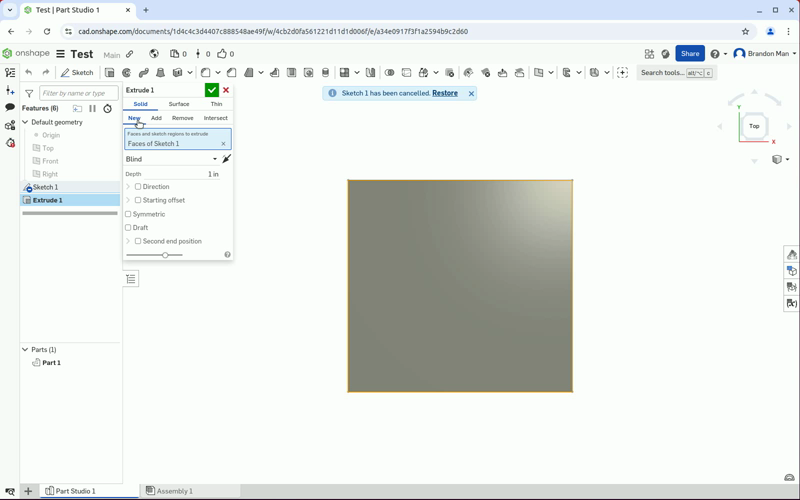
click(137, 120)
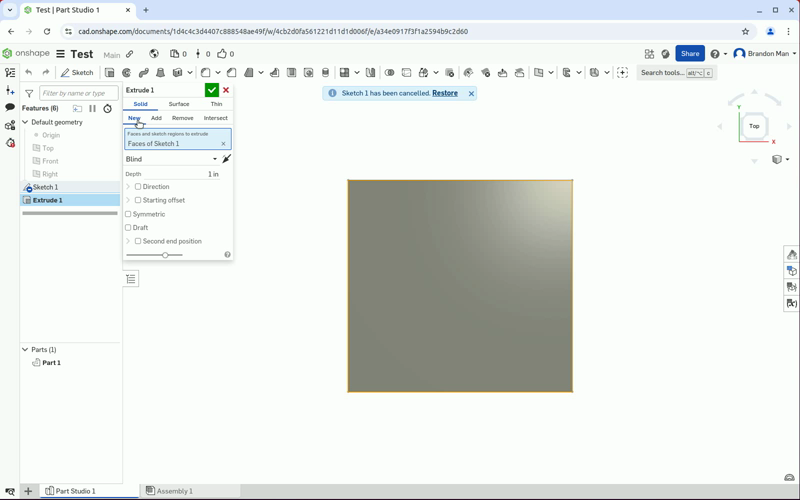
key(tab, 4)
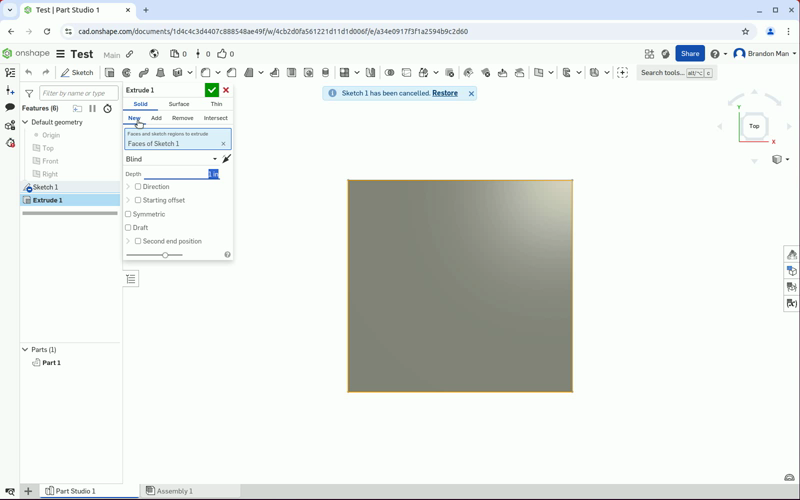
text(7.943)
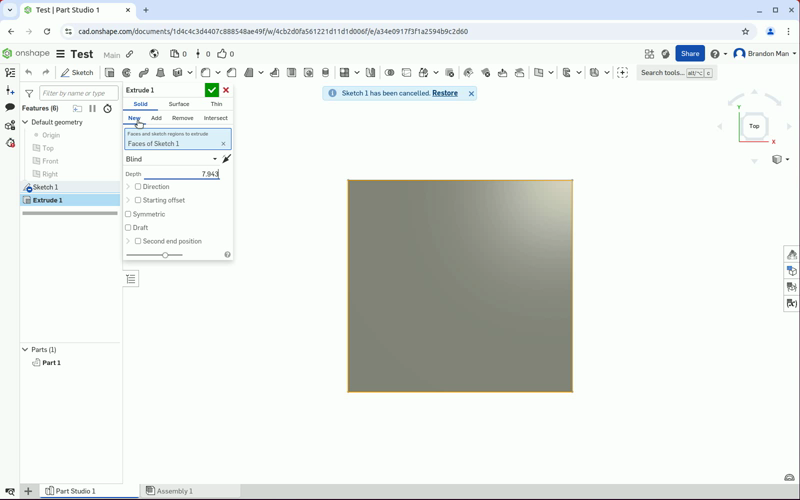
key(enter)
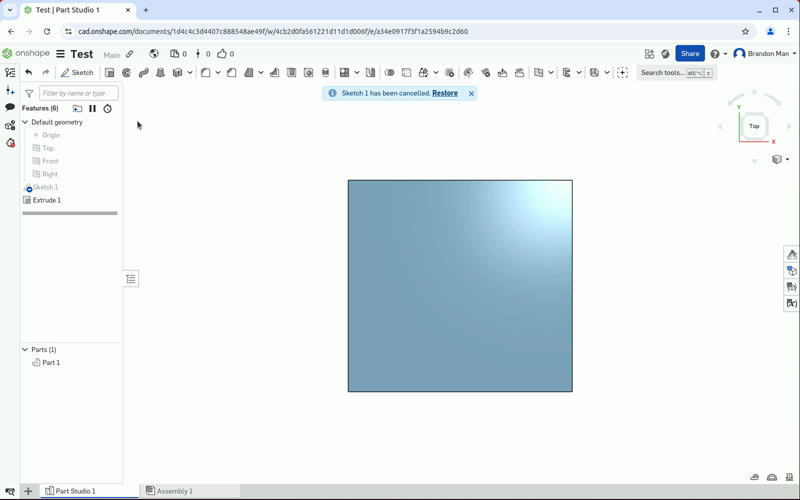
key(shift+h)
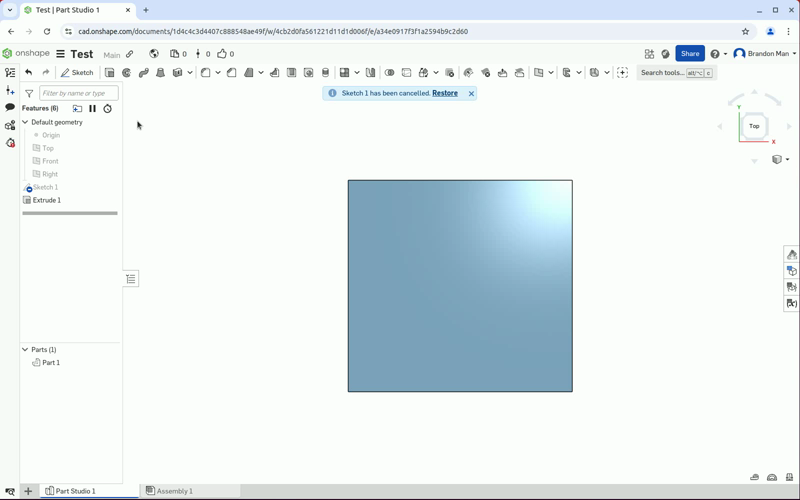
key(shift+h)
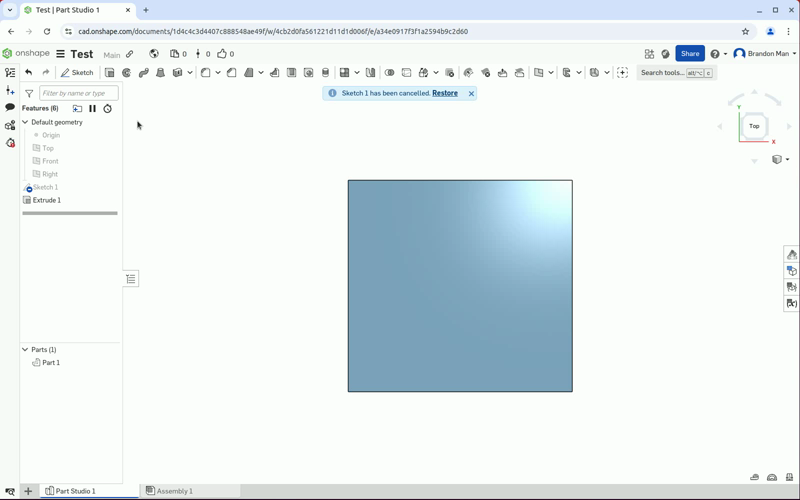
mouse_move(73, 189)
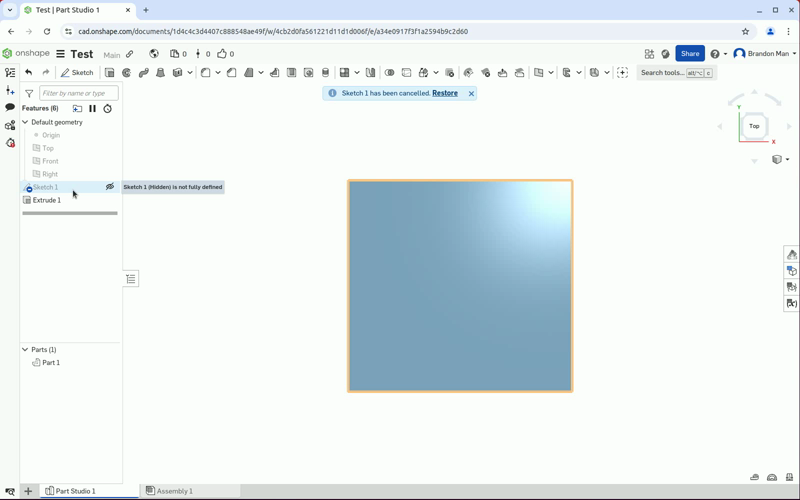
click(73, 189)
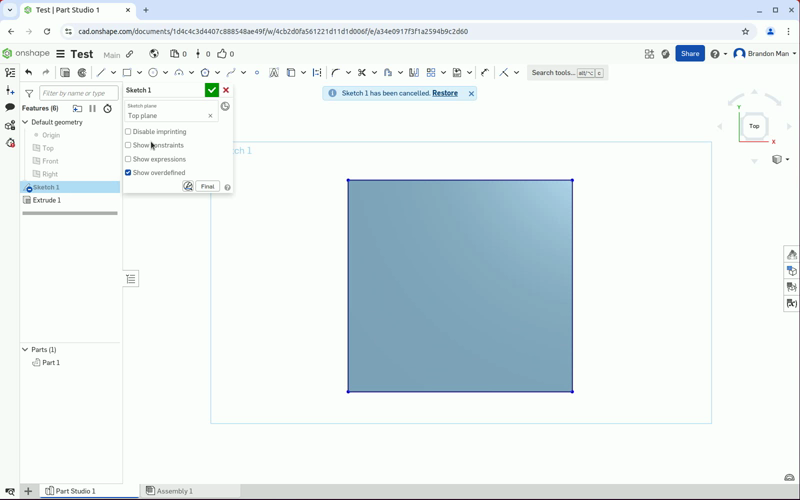
mouse_move(229, 92)
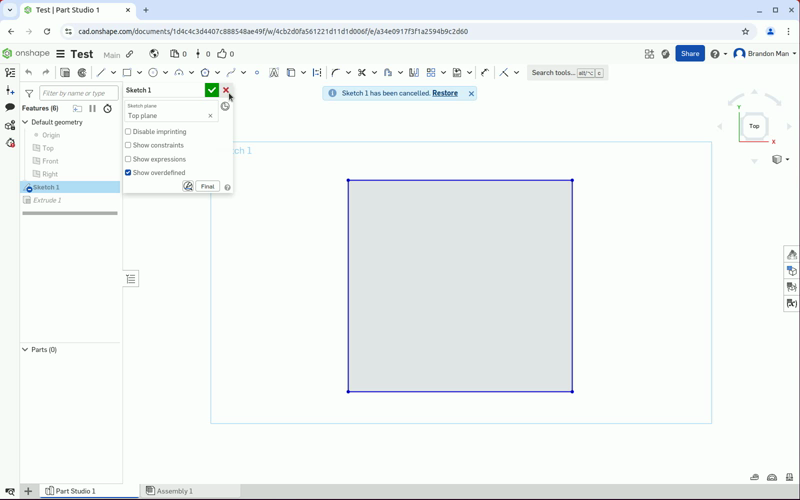
click(229, 92)
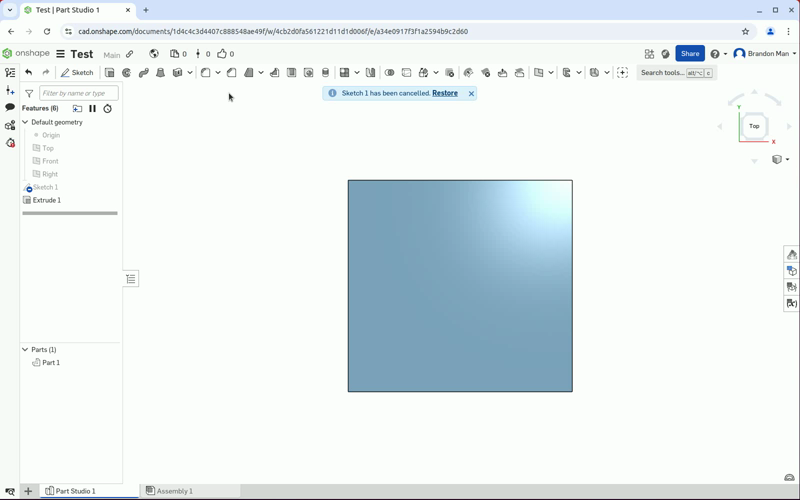
mouse_move(73, 352)
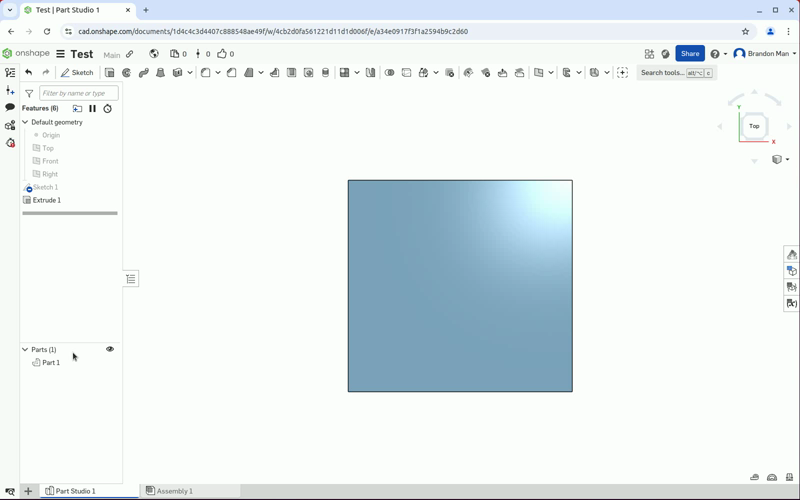
key(y)
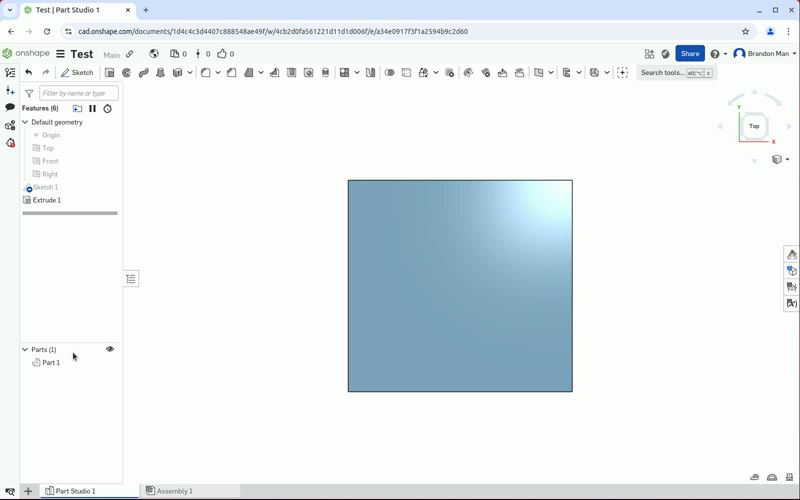
key(shift+p)
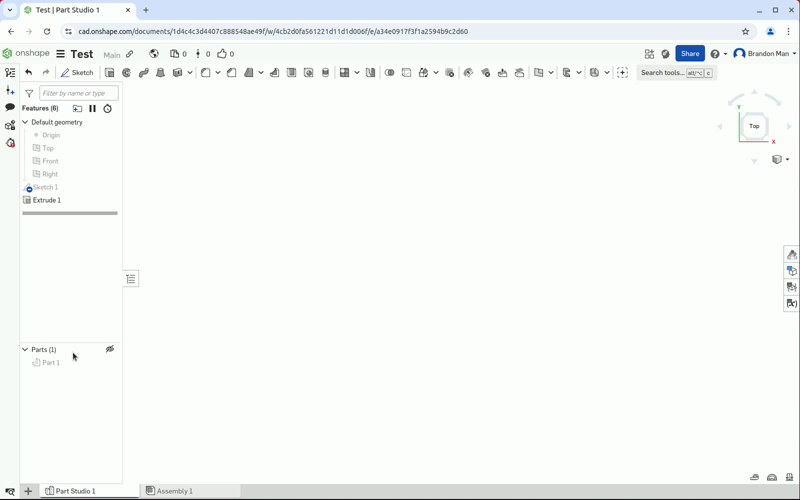
key(space)
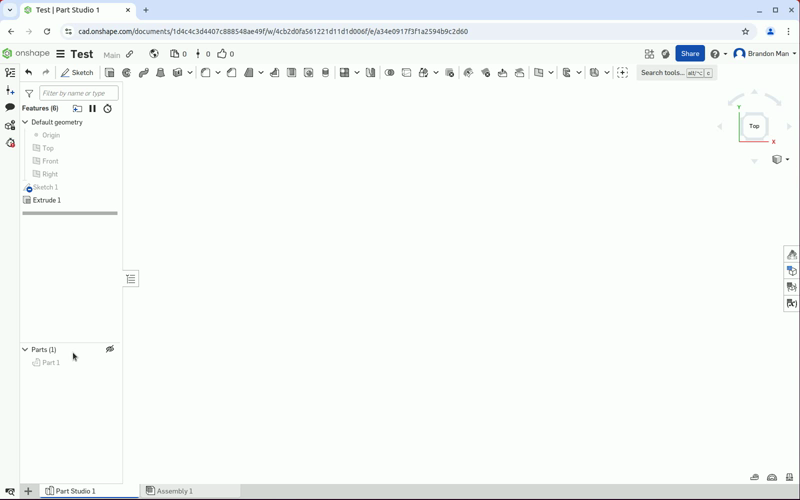
key_down(shift)
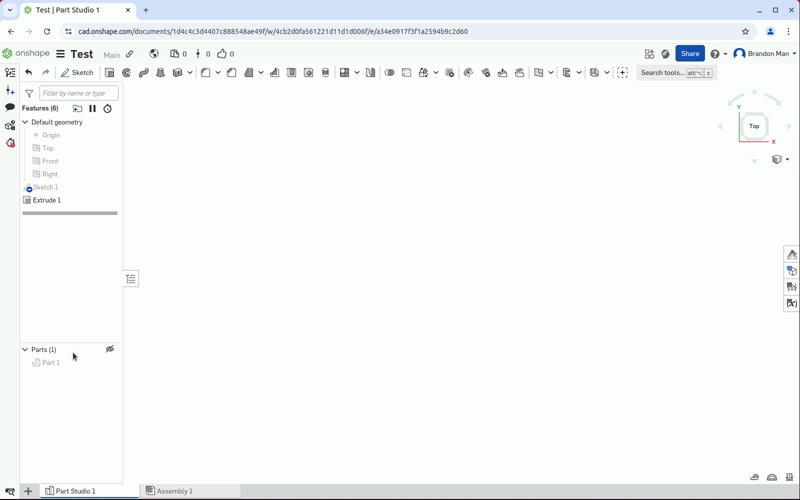
key(up)
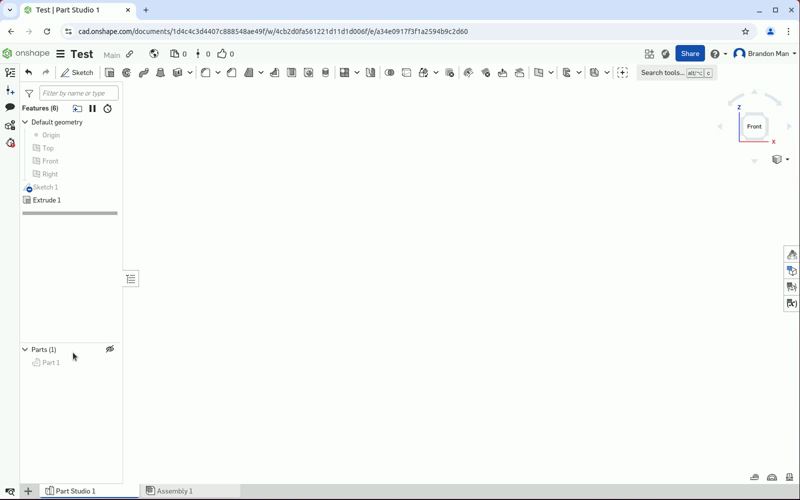
key_up(shift)
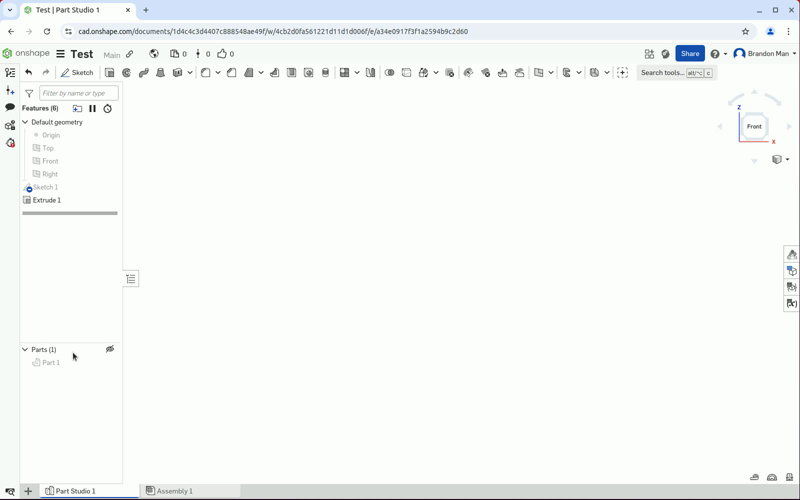
mouse_move(73, 352)
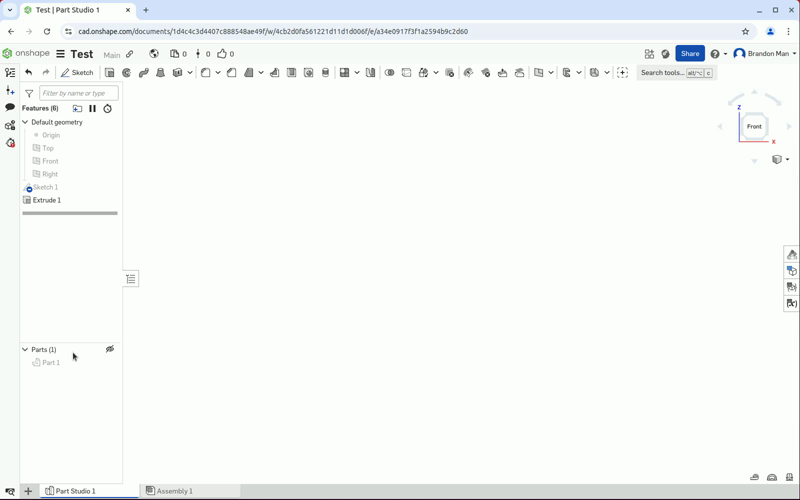
key(shift+y)
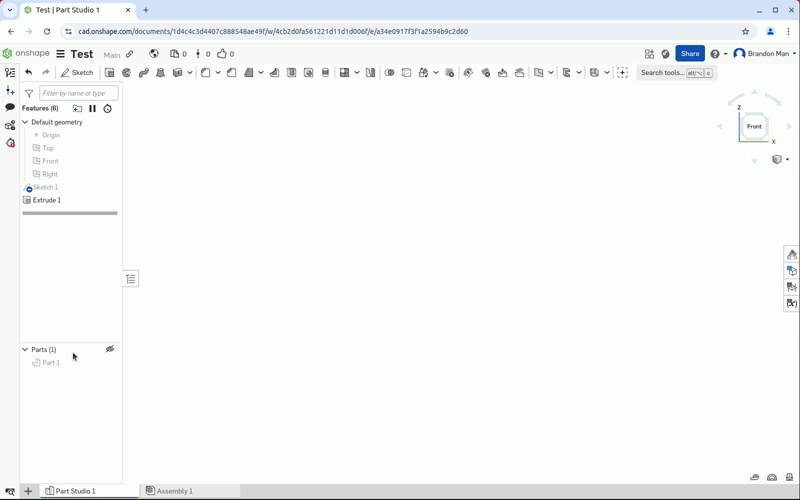
key(shift+s)
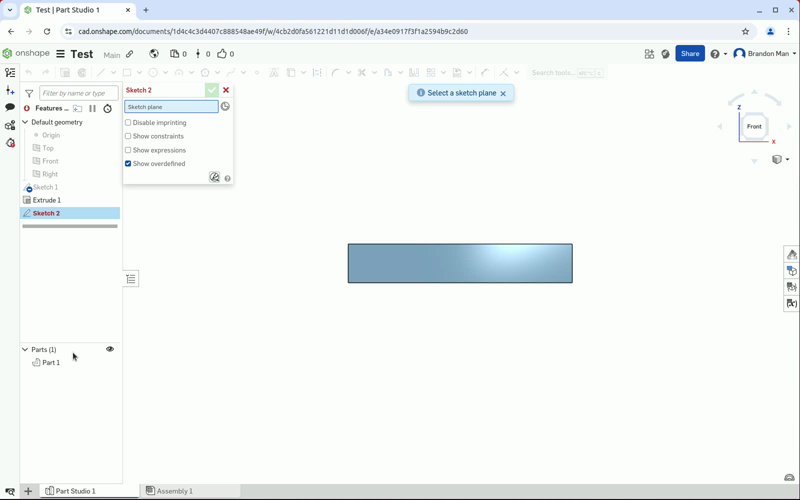
mouse_move(73, 163)
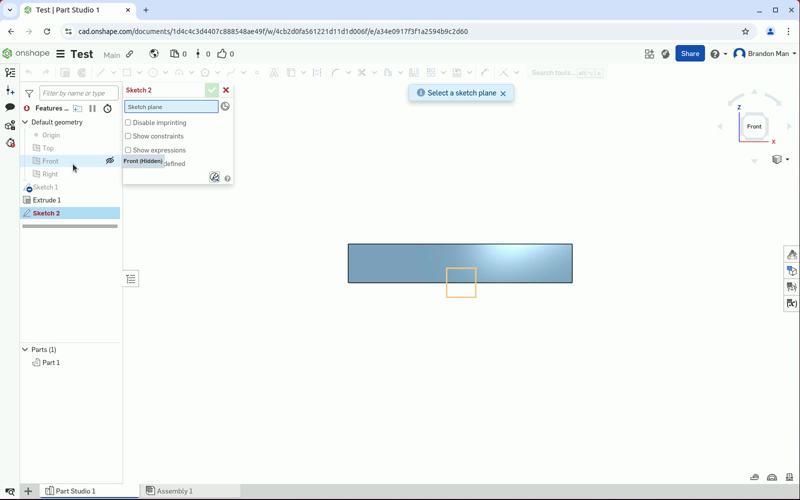
click(73, 163)
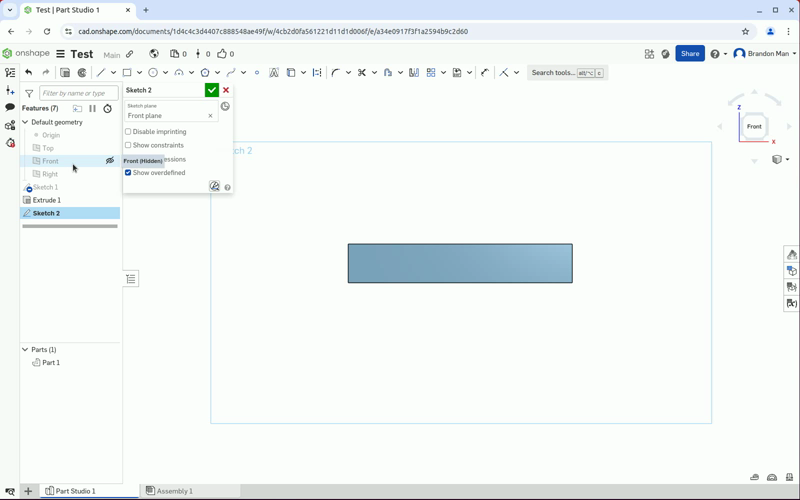
mouse_move(73, 352)
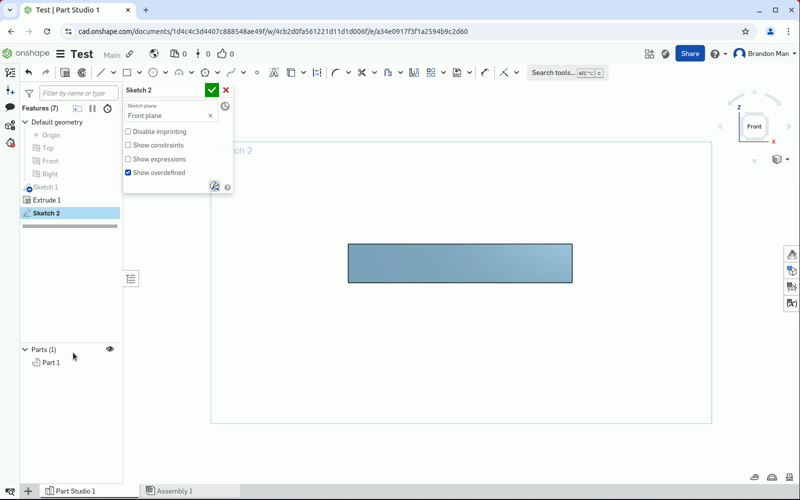
key(y)
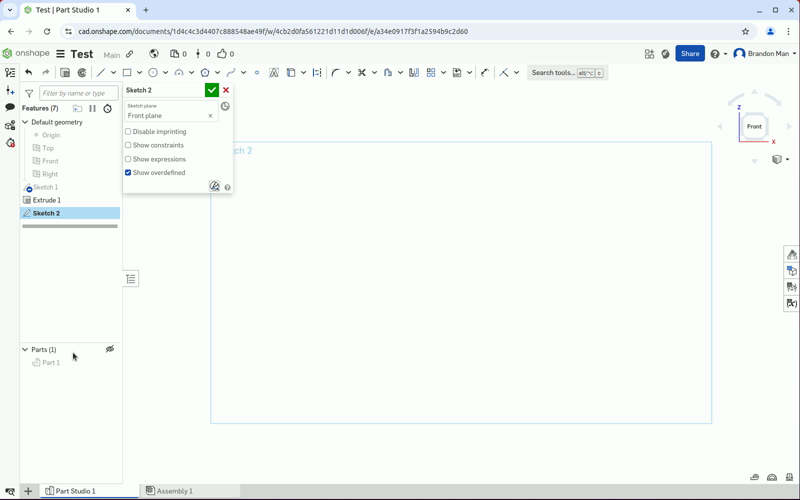
key(l)
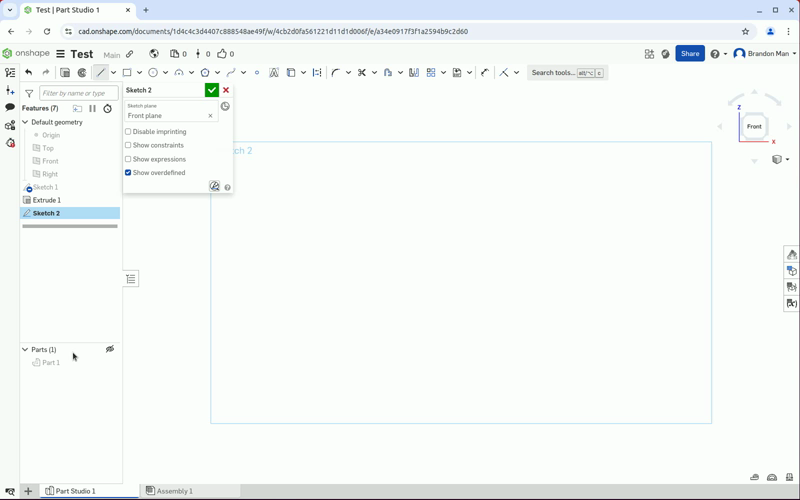
key_down(shift)
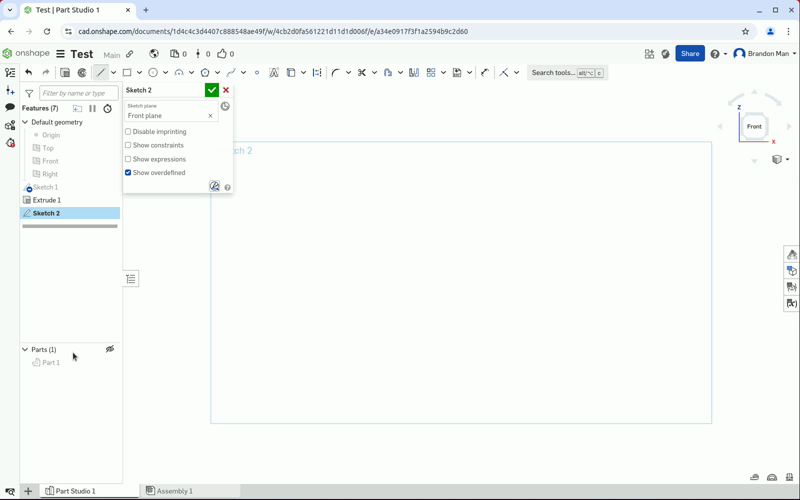
mouse_move(349, 243)
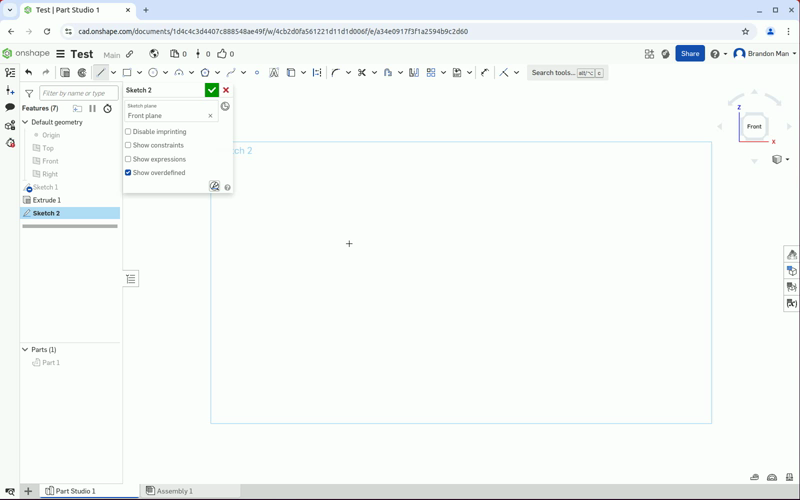
click(349, 243)
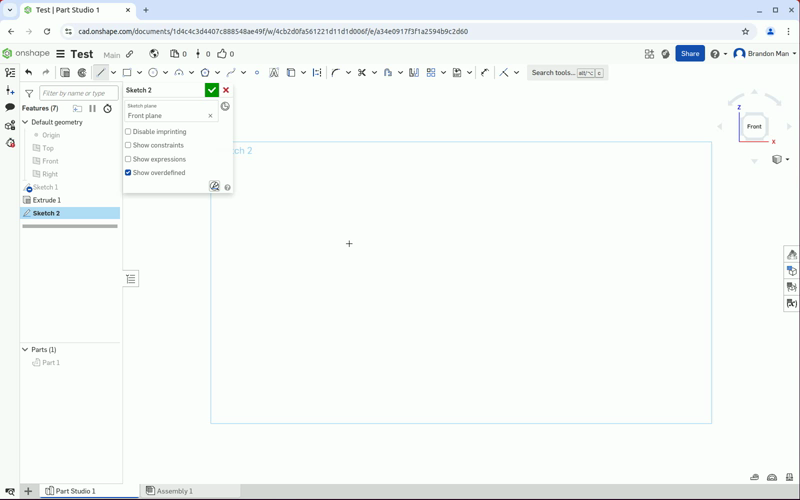
key_up(shift)
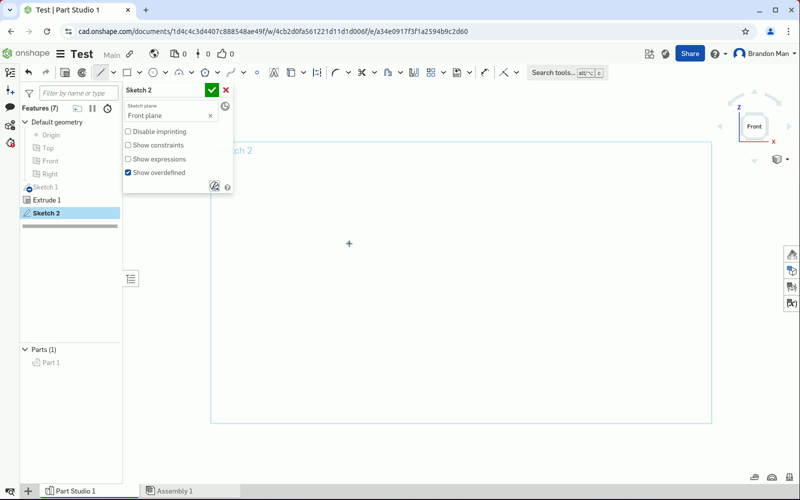
key_down(shift)
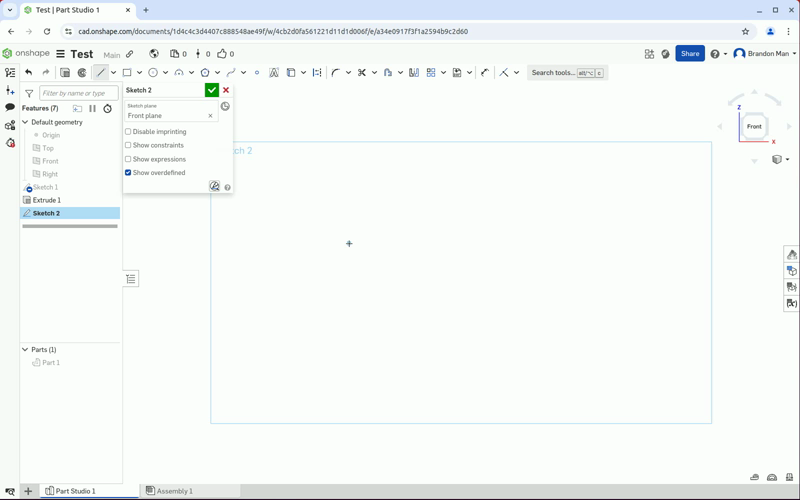
mouse_move(570, 243)
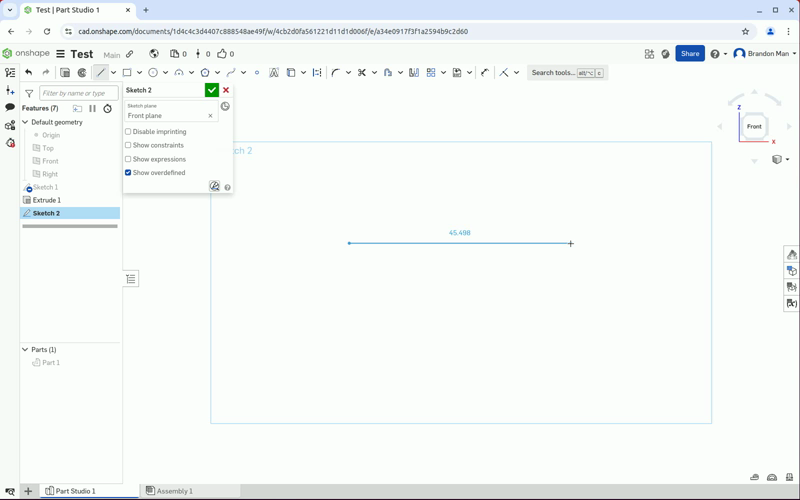
click(570, 243)
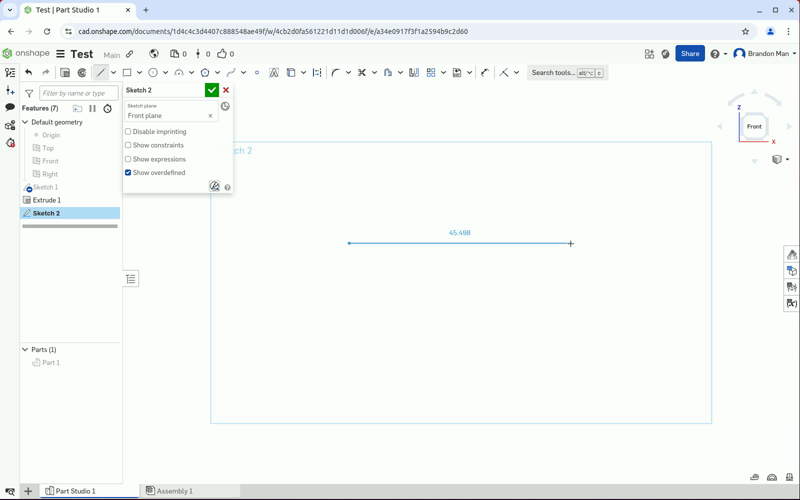
key_up(shift)
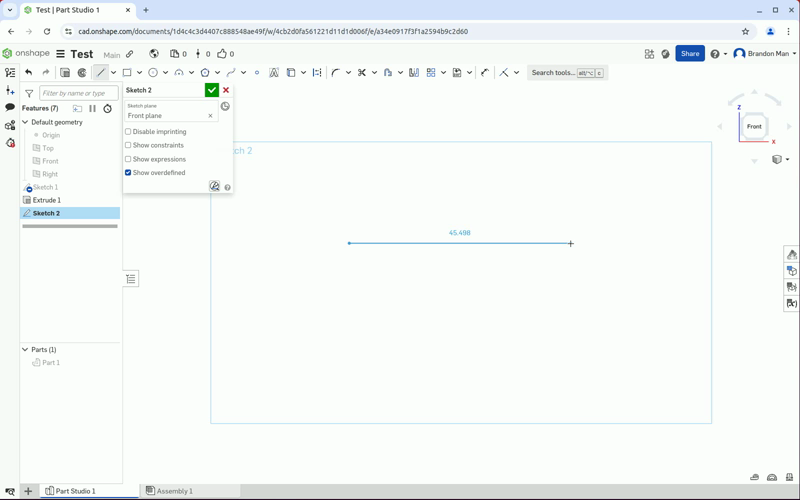
key_down(shift)
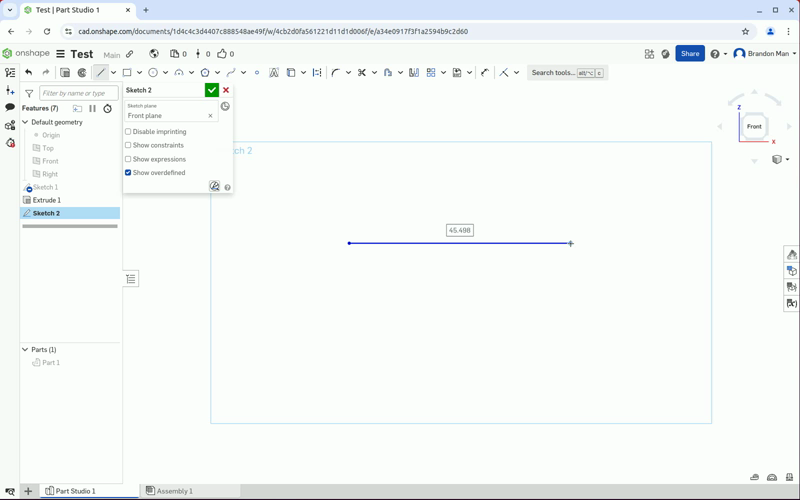
mouse_move(570, 175)
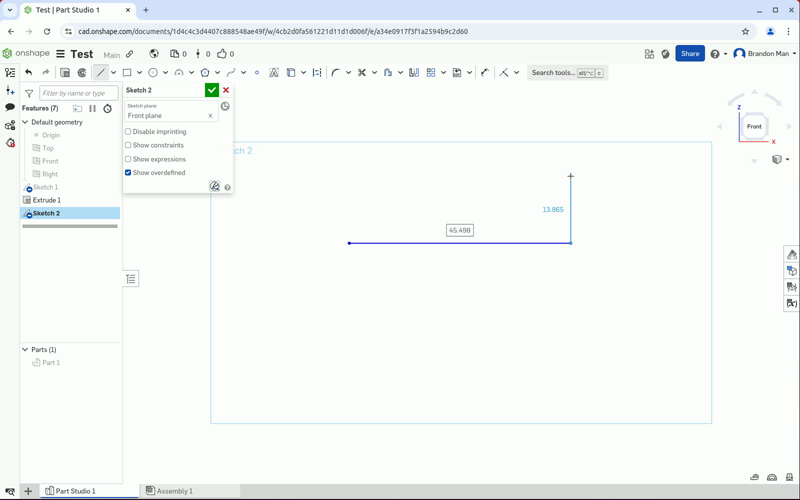
click(570, 175)
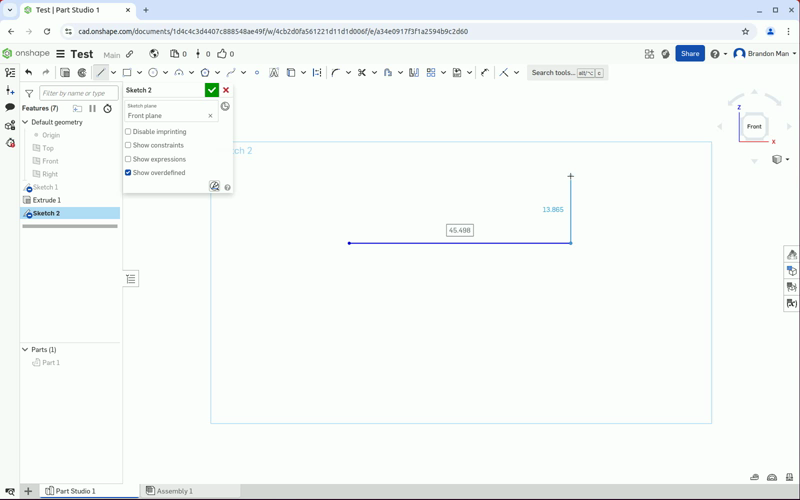
key_up(shift)
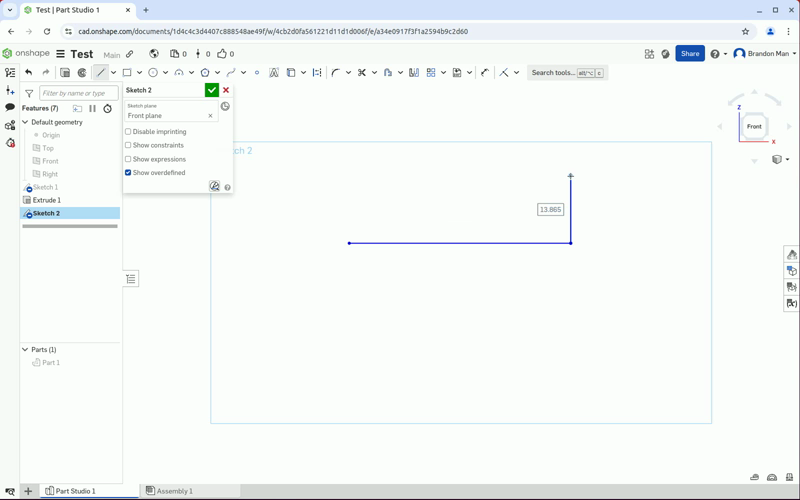
key_down(shift)
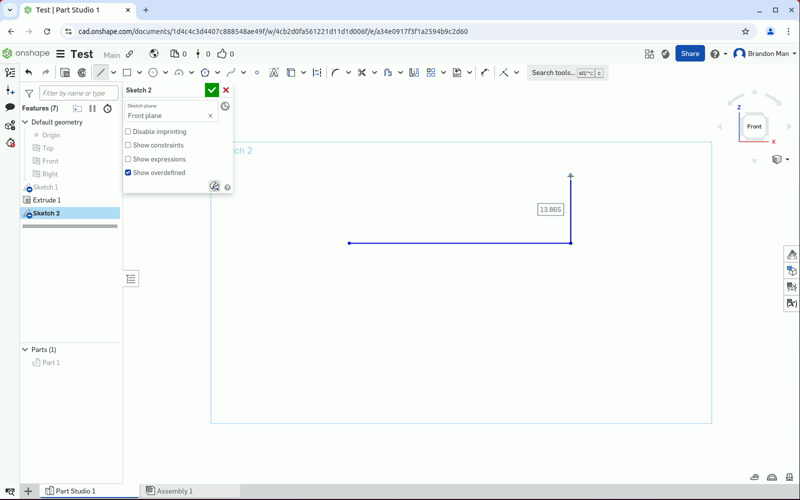
mouse_move(349, 175)
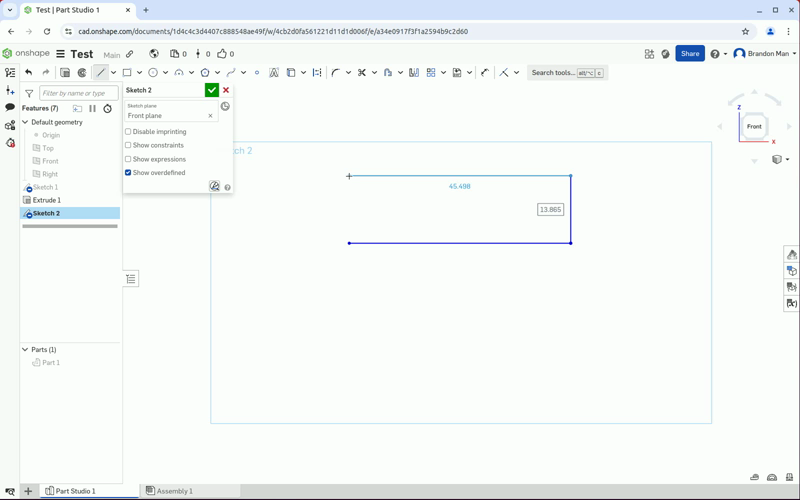
click(349, 175)
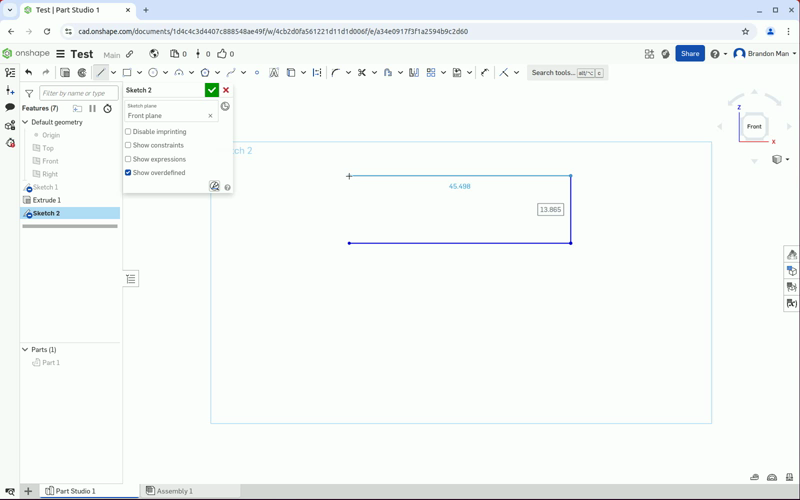
key_up(shift)
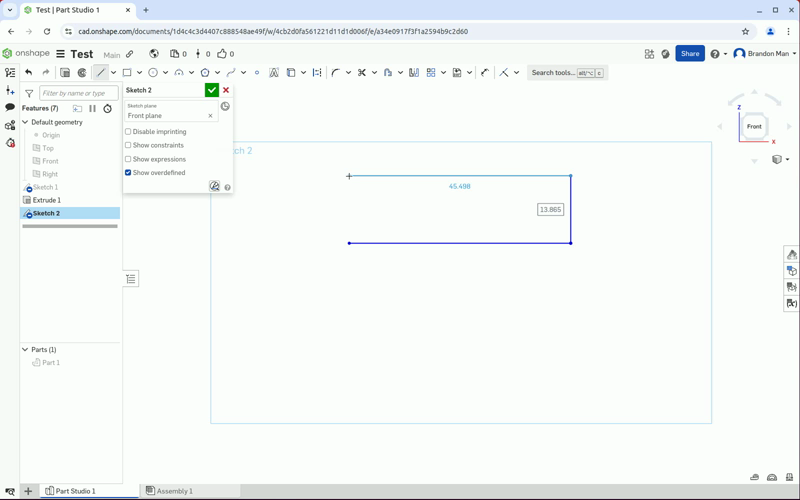
key_down(shift)
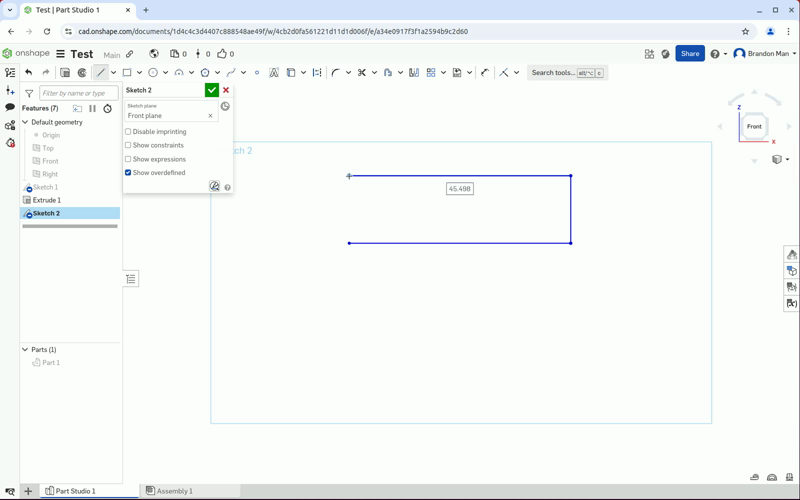
mouse_move(349, 243)
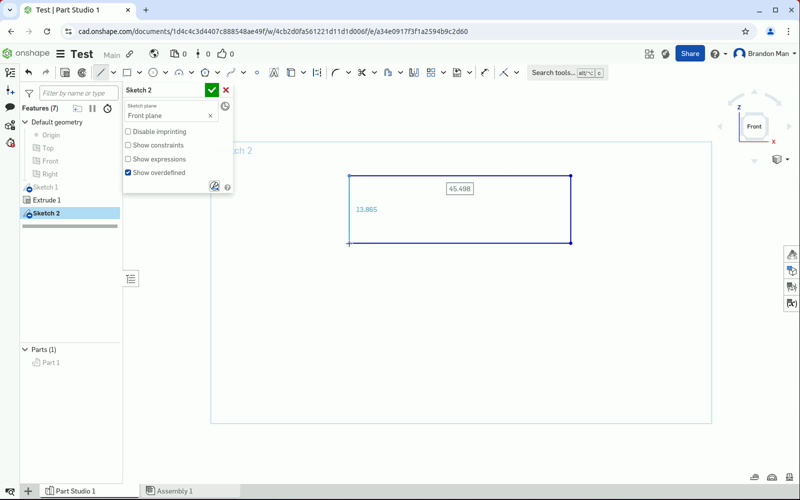
key_up(shift)
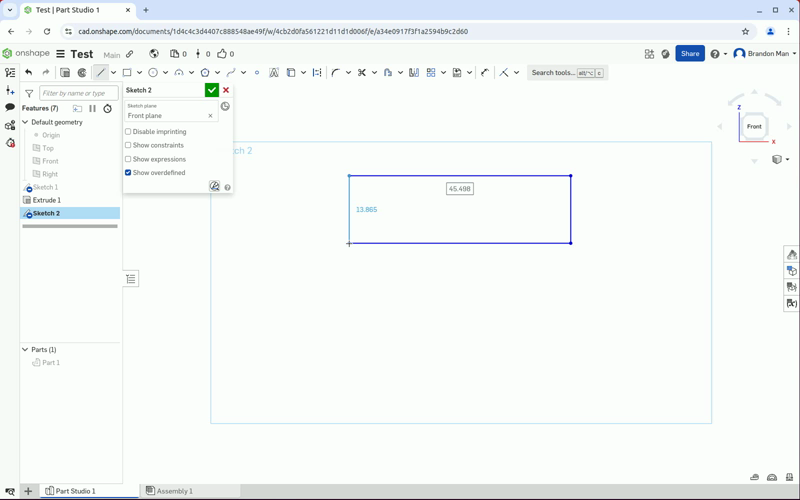
click(349, 243)
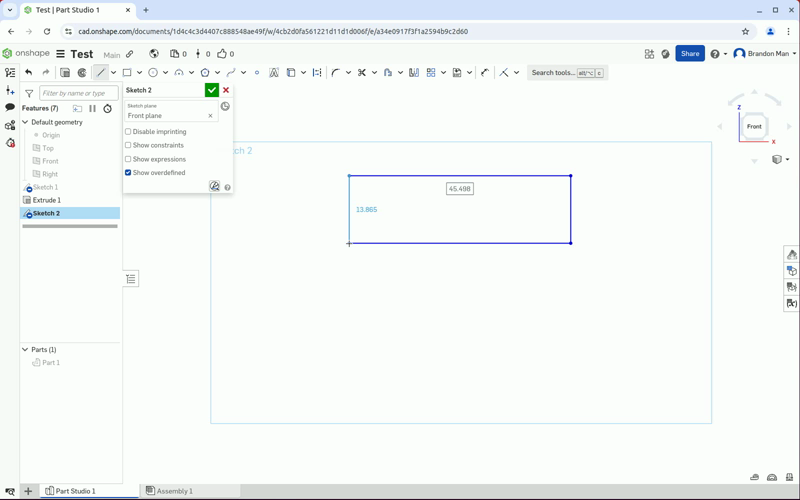
key(esc)
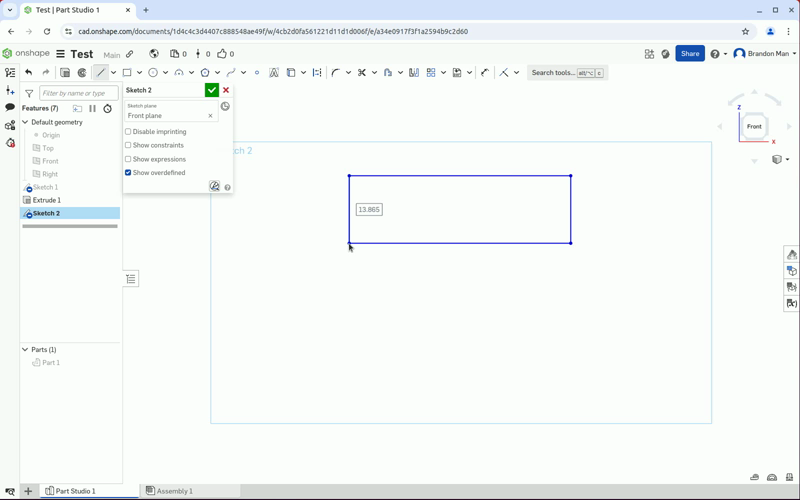
mouse_move(434, 186)
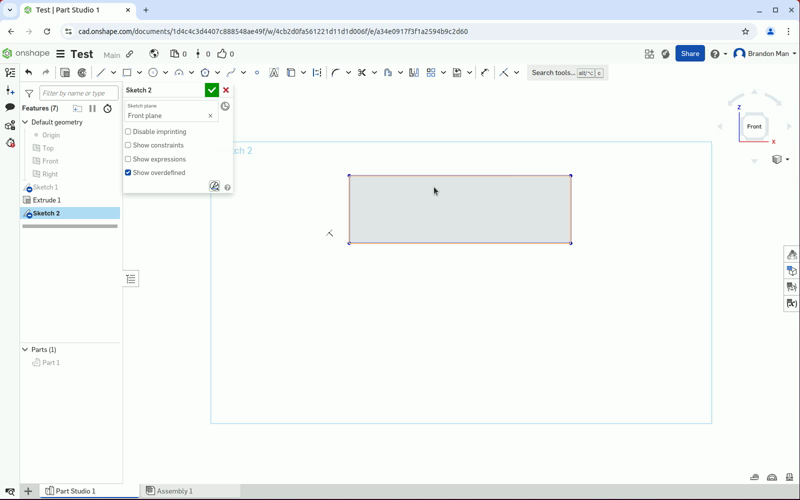
click(434, 186)
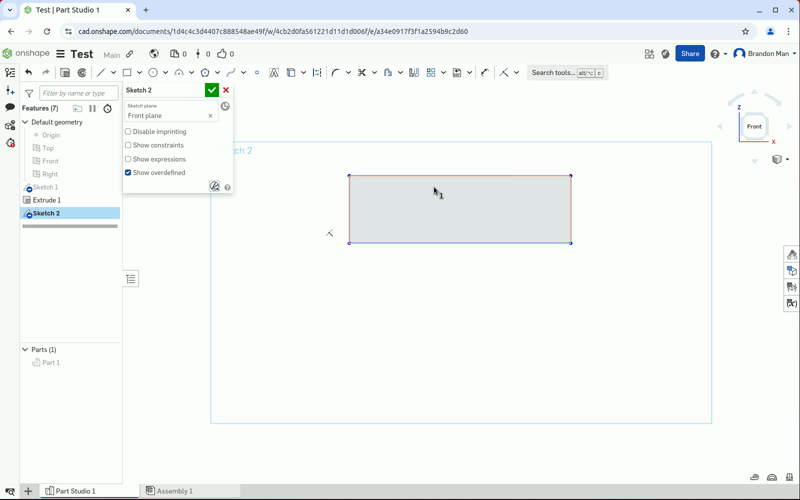
mouse_move(73, 352)
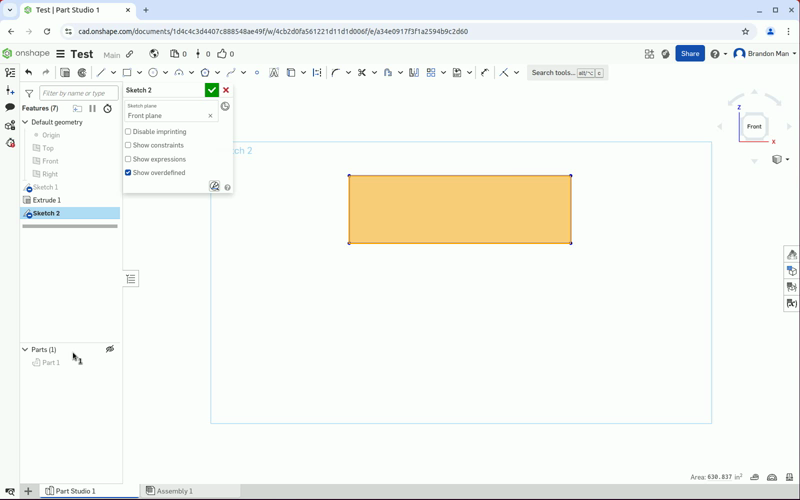
key(shift+y)
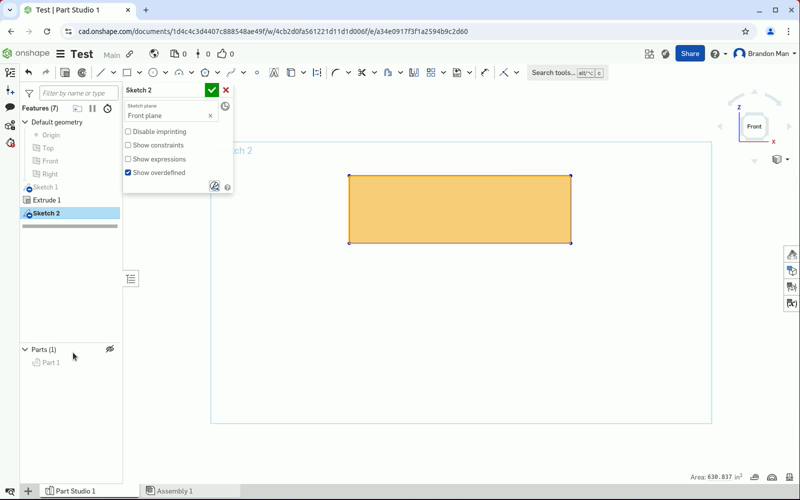
key(shift+e)
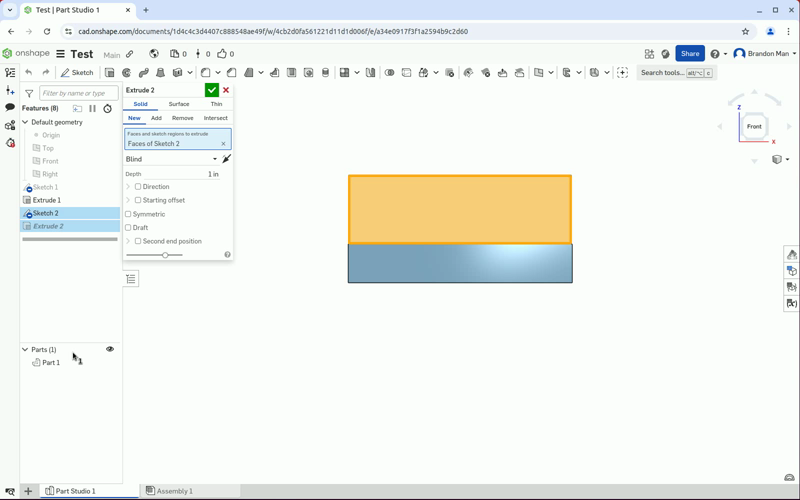
mouse_move(143, 106)
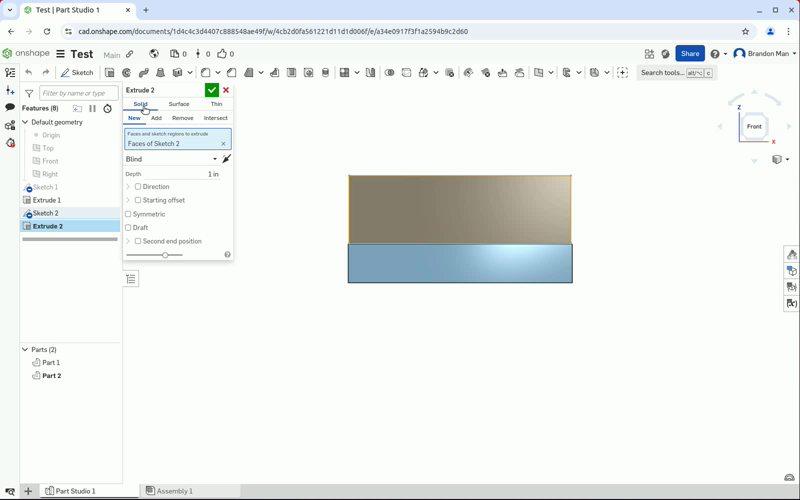
click(143, 106)
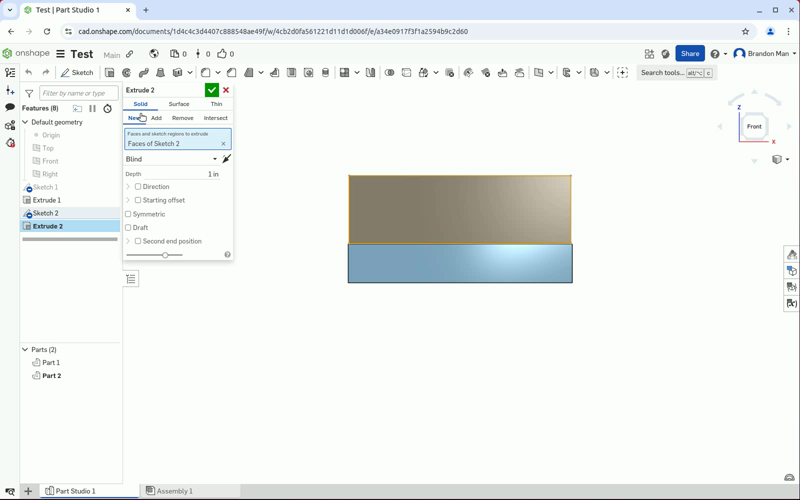
mouse_move(137, 120)
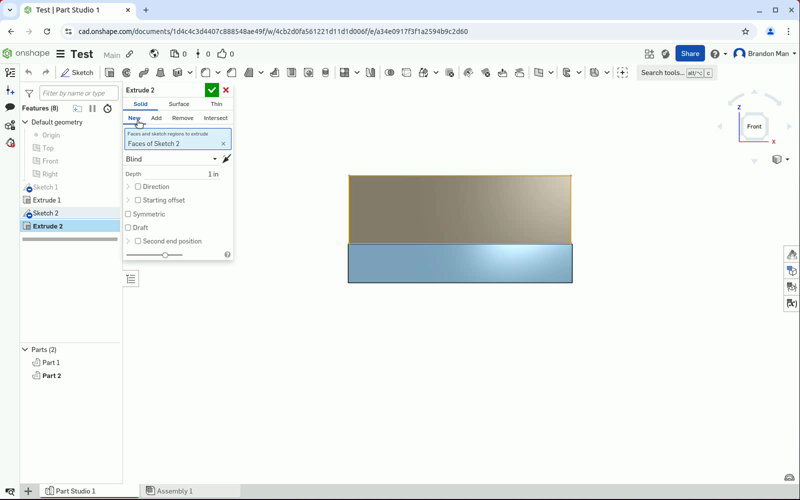
click(137, 120)
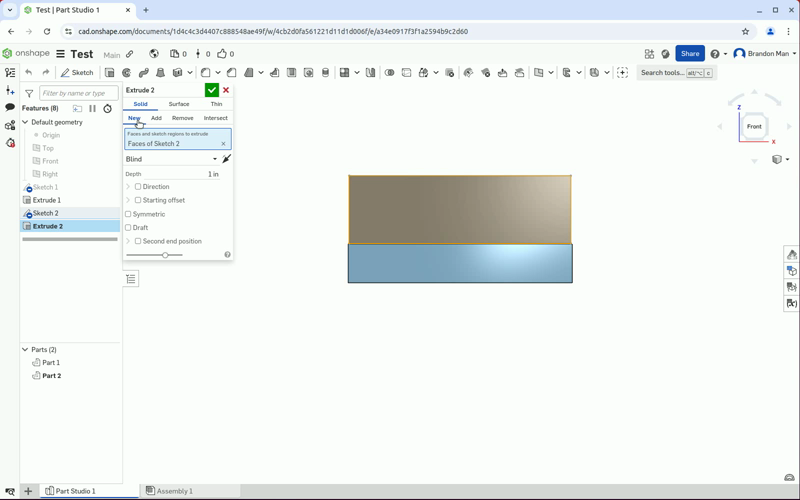
key(tab, 4)
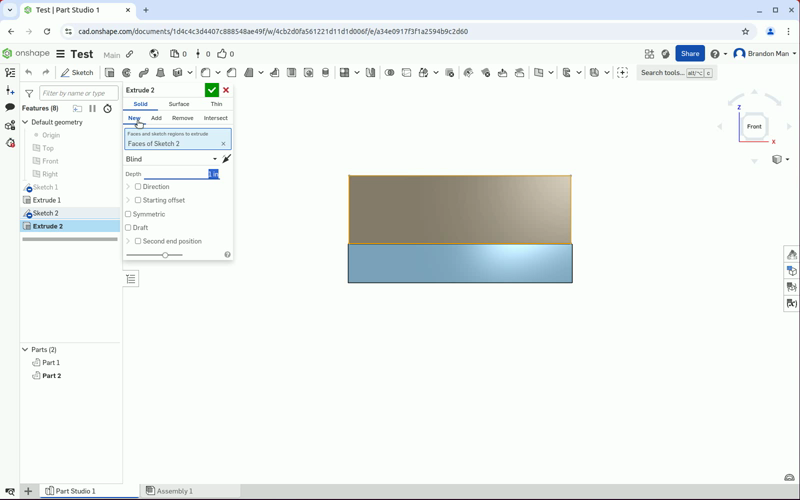
text(7.702)
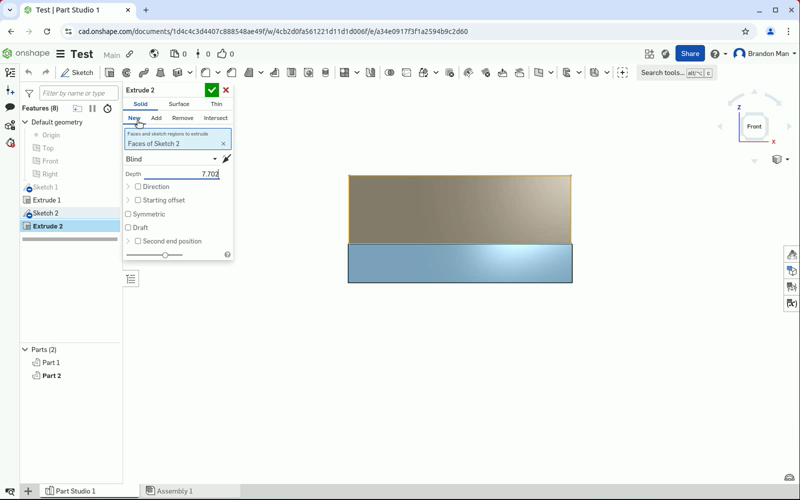
key(tab, 3)
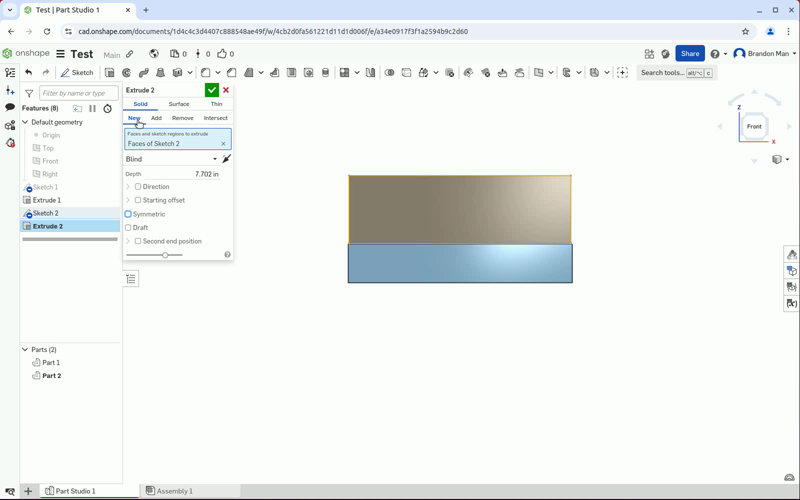
key(space)
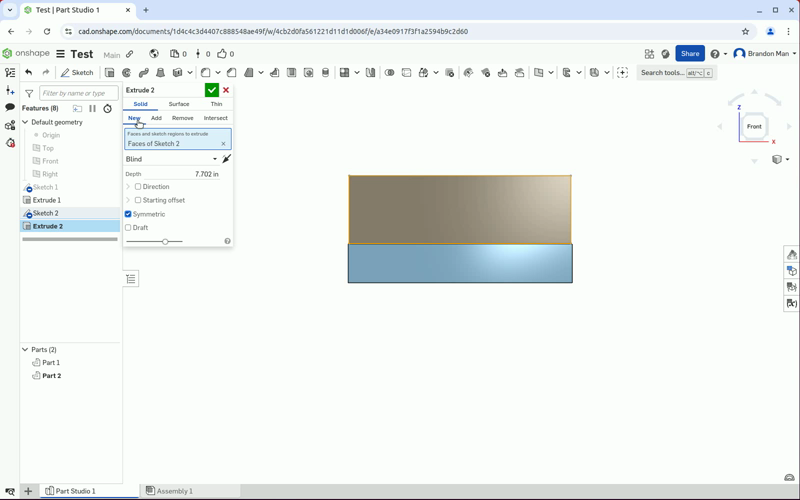
key(enter)
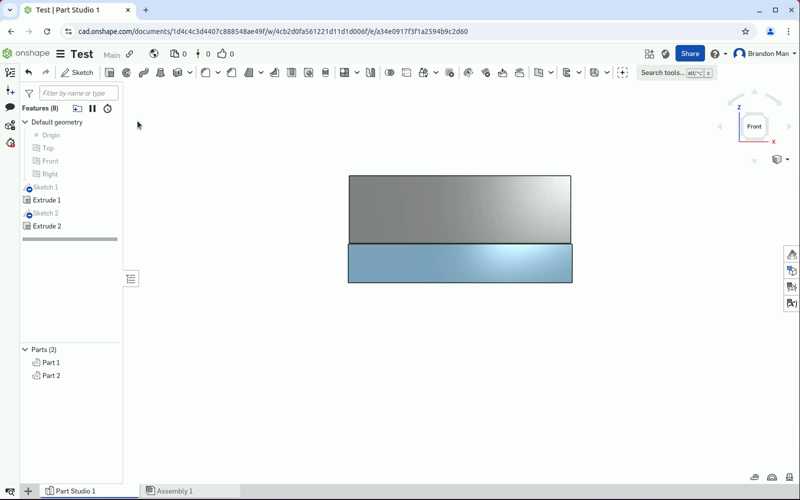
key(shift+h)
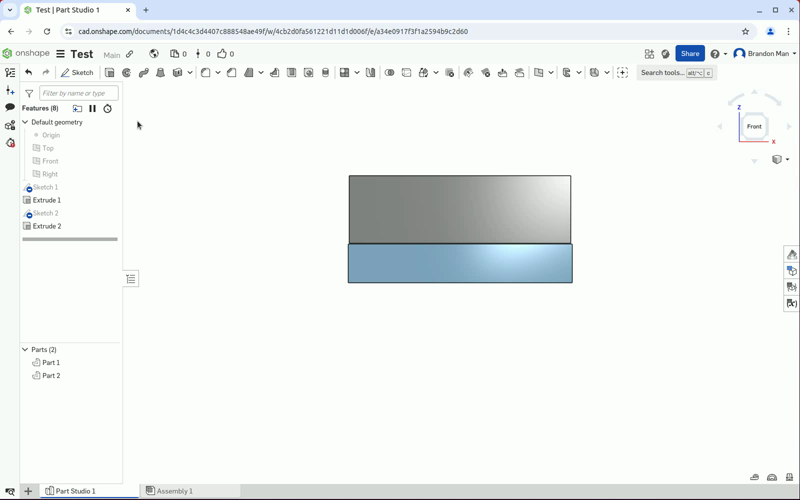
key(shift+h)
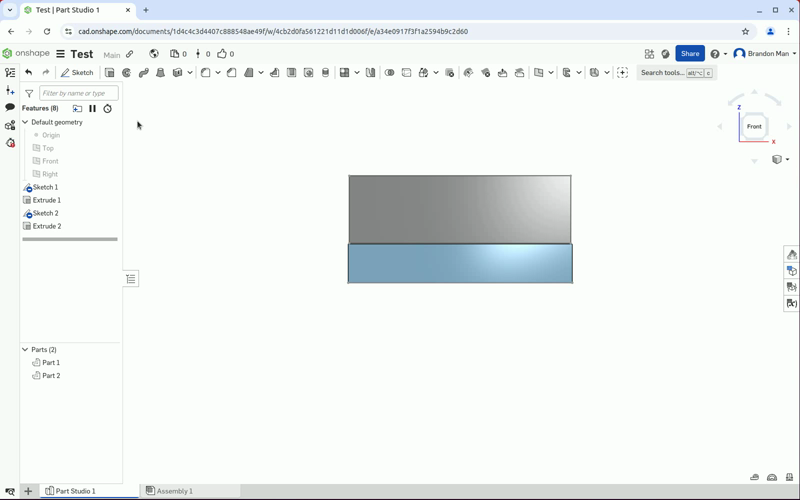
key(shift+7)
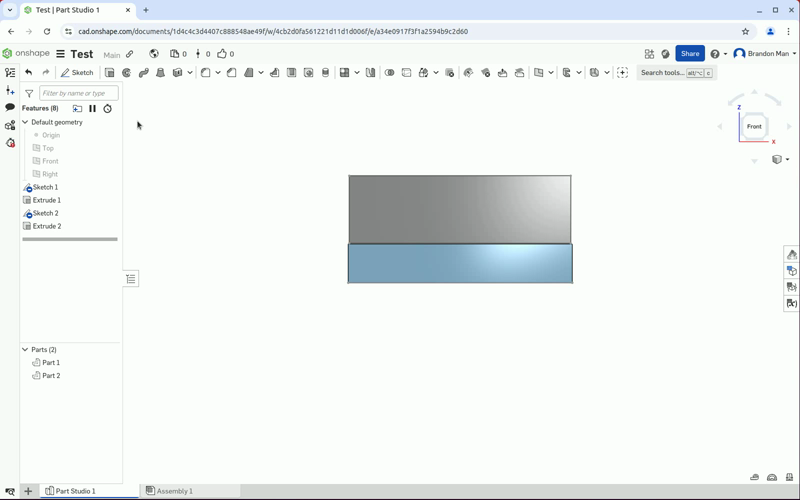
key(left, 2)
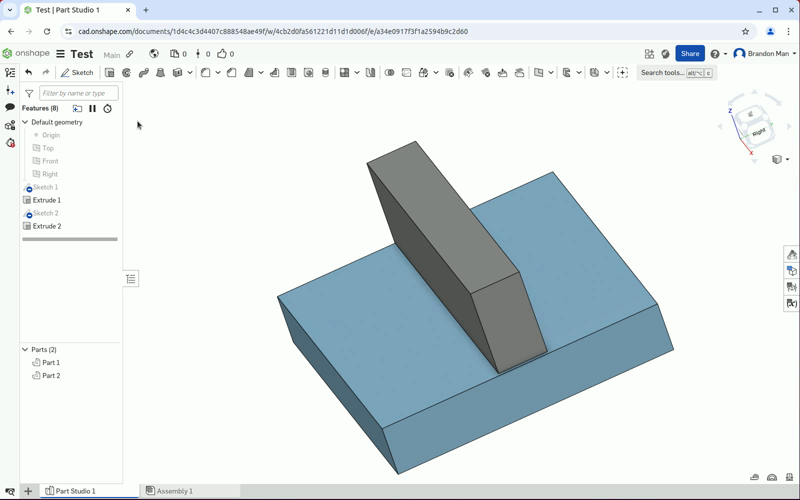
key(down, 2)
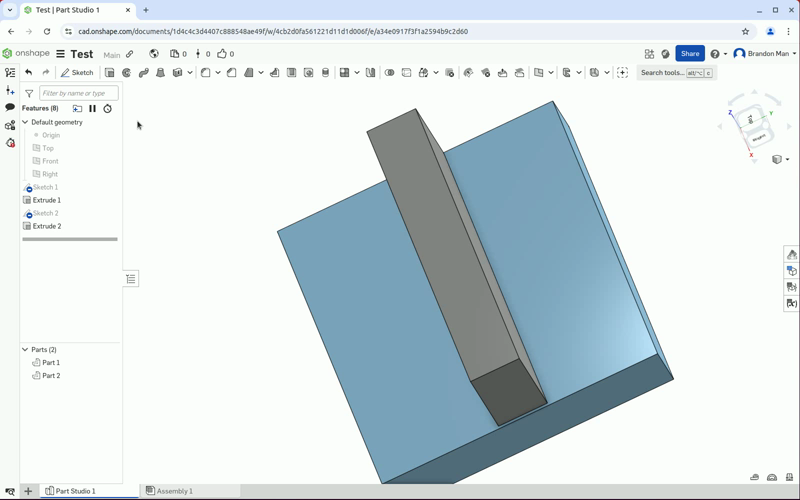
key(up, 2)
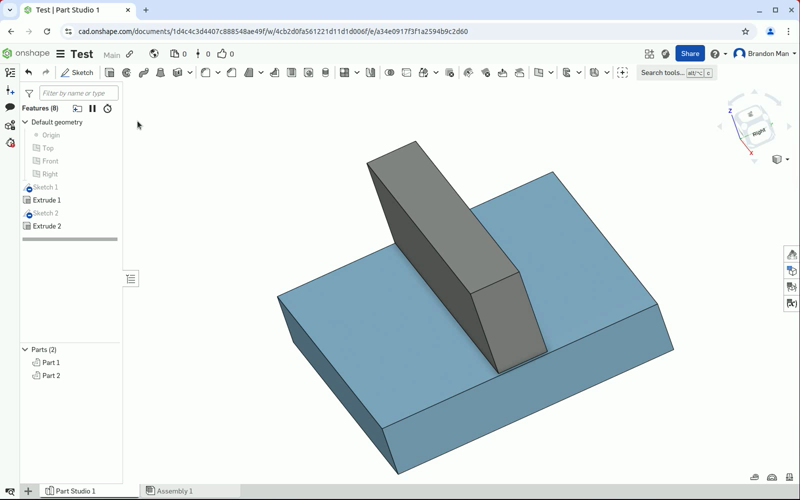
key(right, 2)
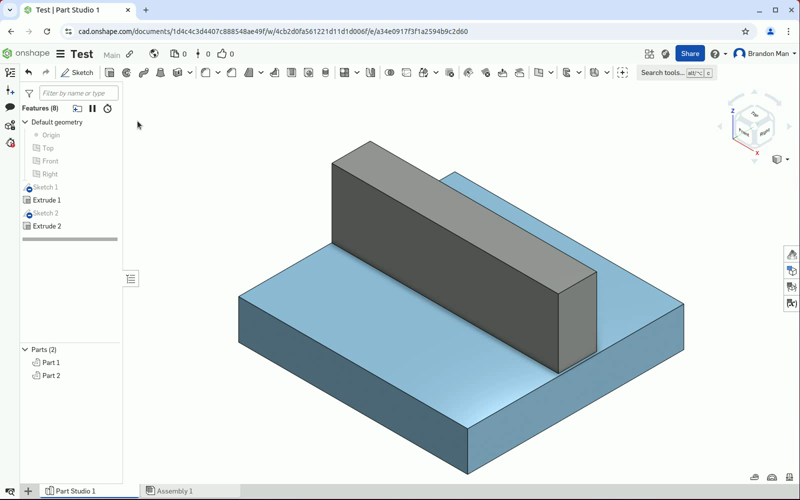
mouse_move(73, 189)
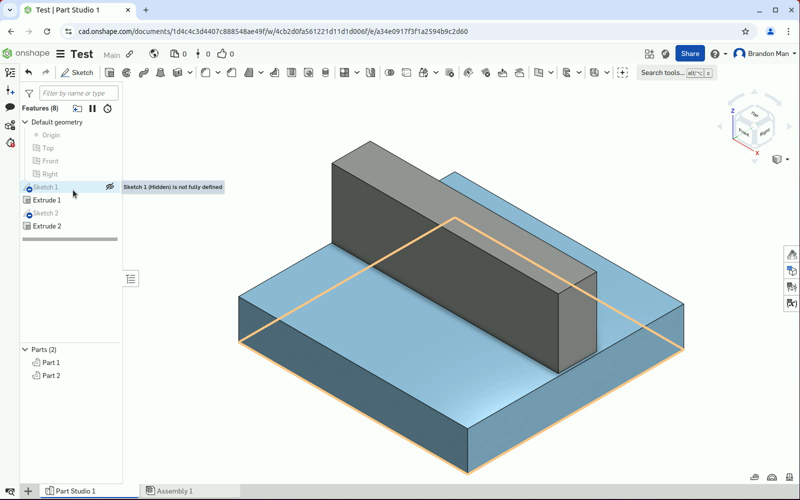
click(73, 189)